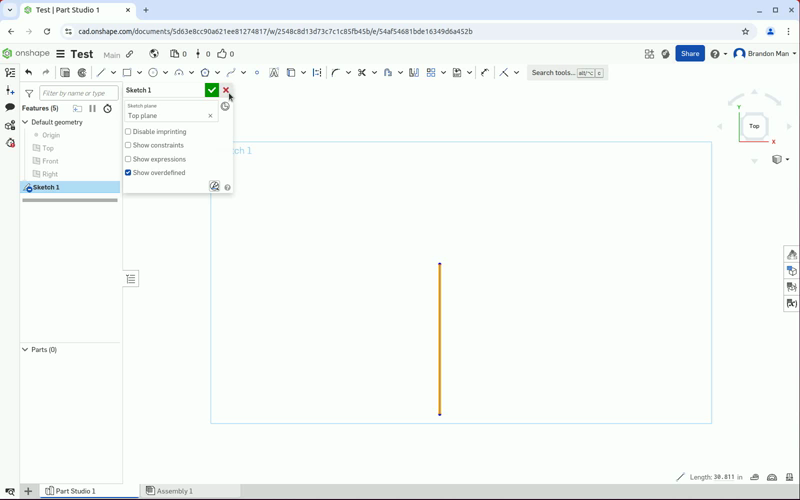
key(shift+h)
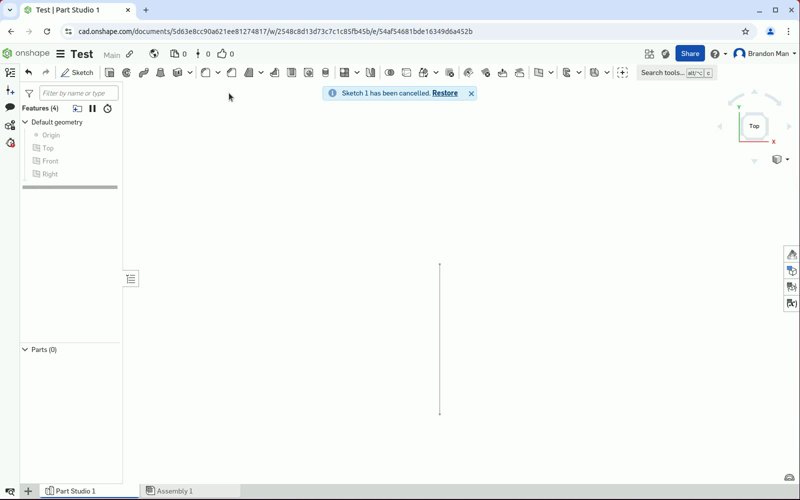
mouse_move(73, 352)
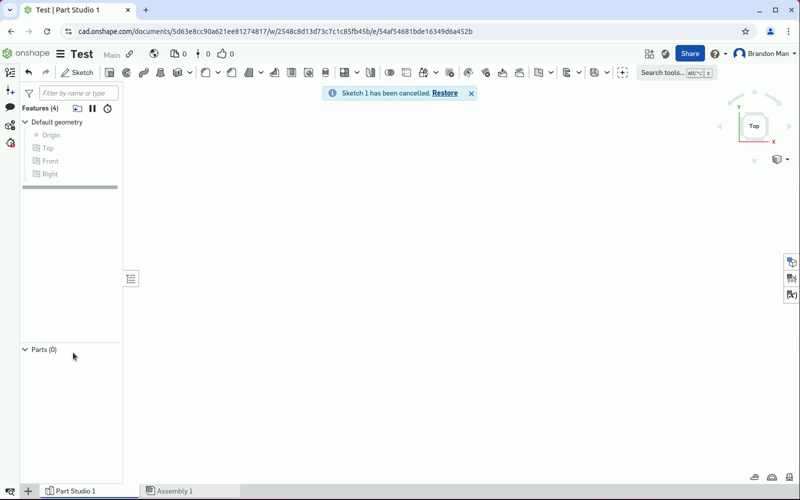
key(y)
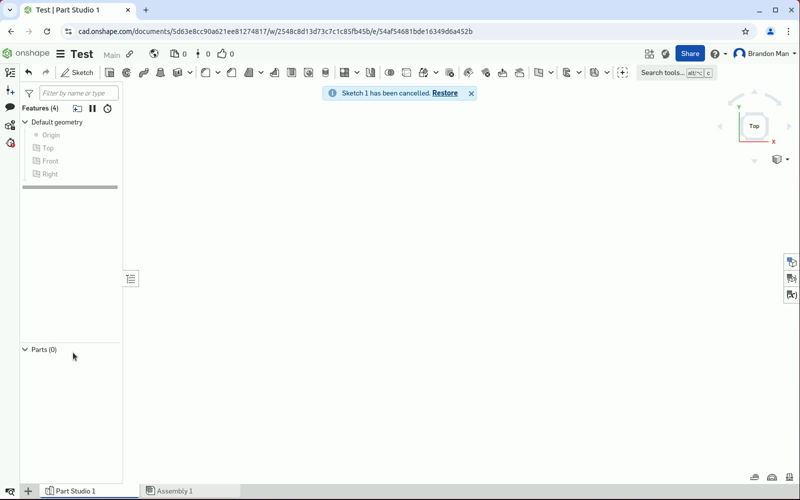
key(shift+p)
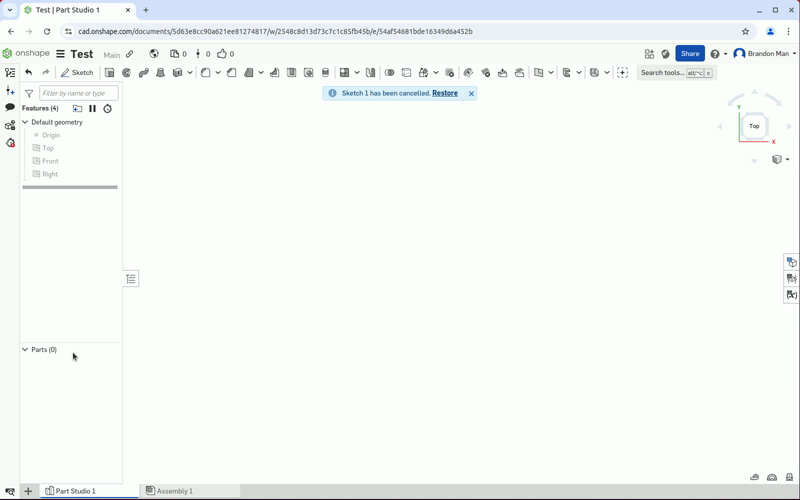
key(space)
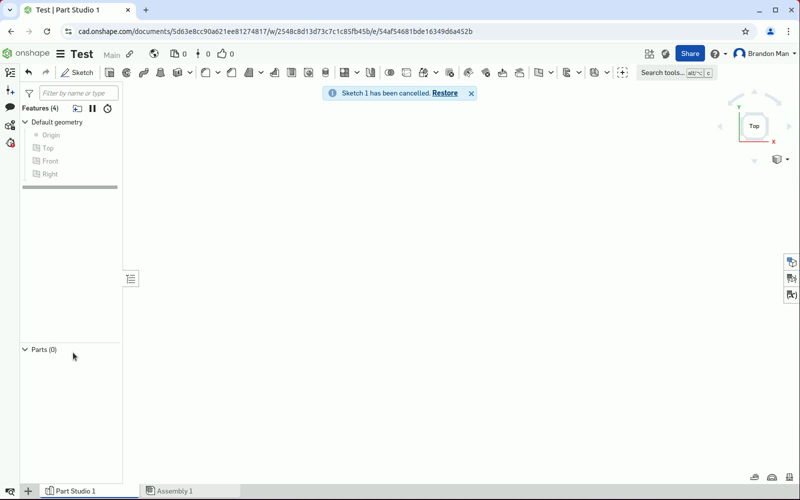
key_down(shift)
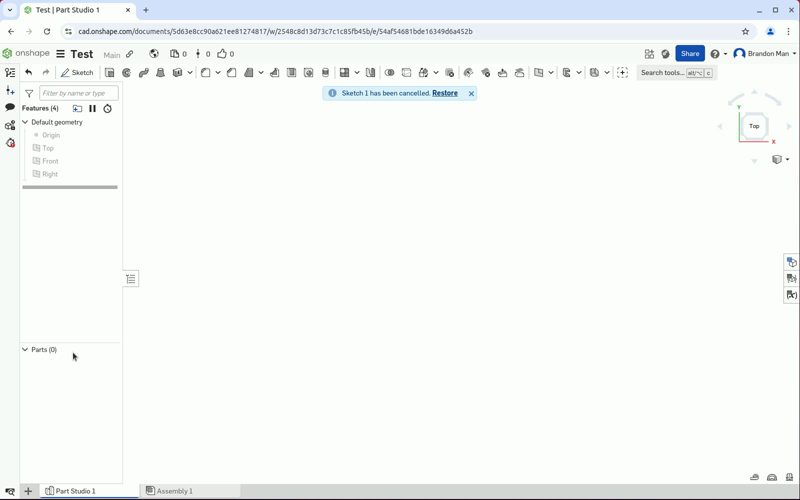
key(up)
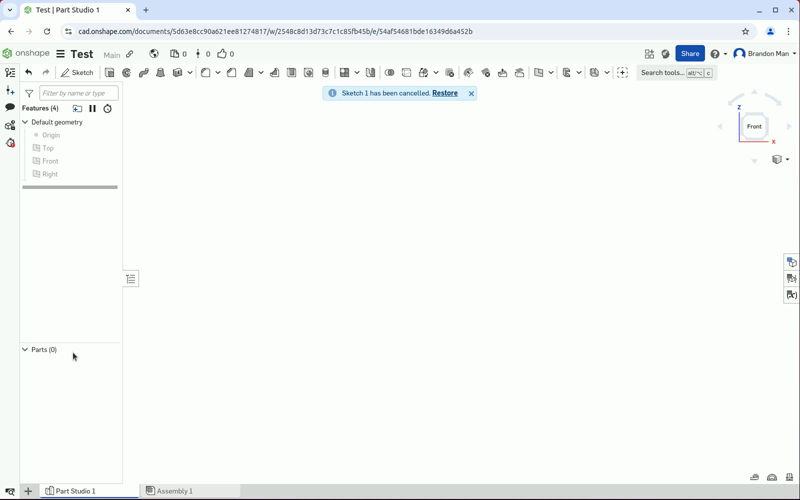
key_up(shift)
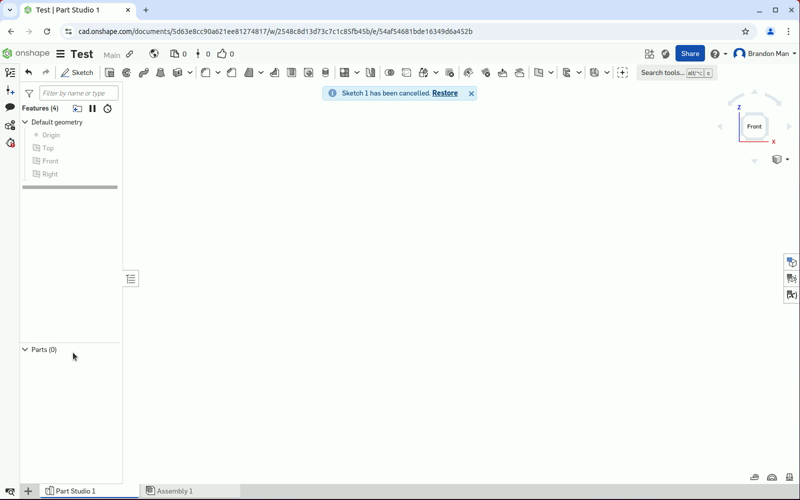
mouse_move(73, 352)
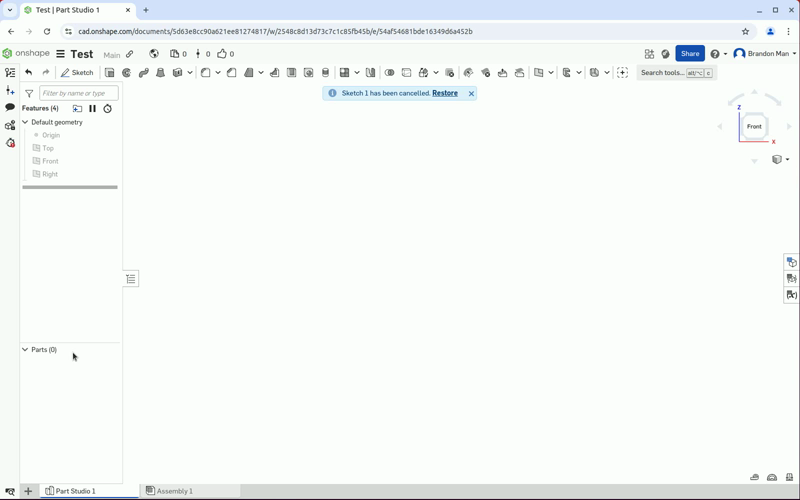
key(shift+y)
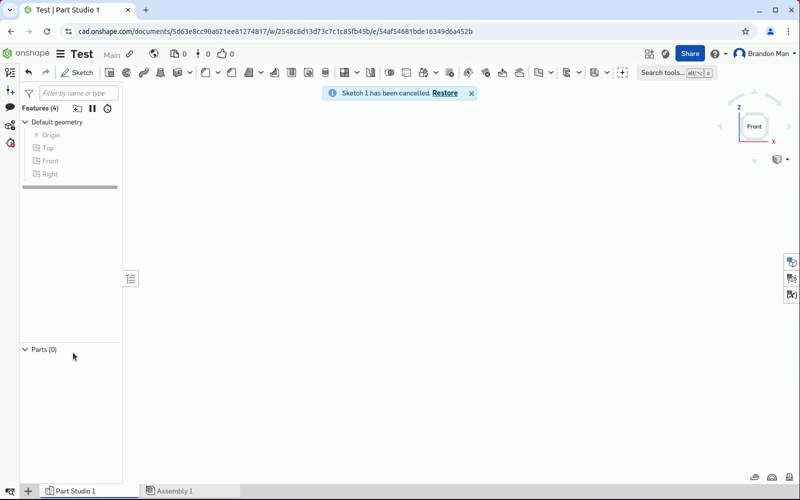
key(shift+s)
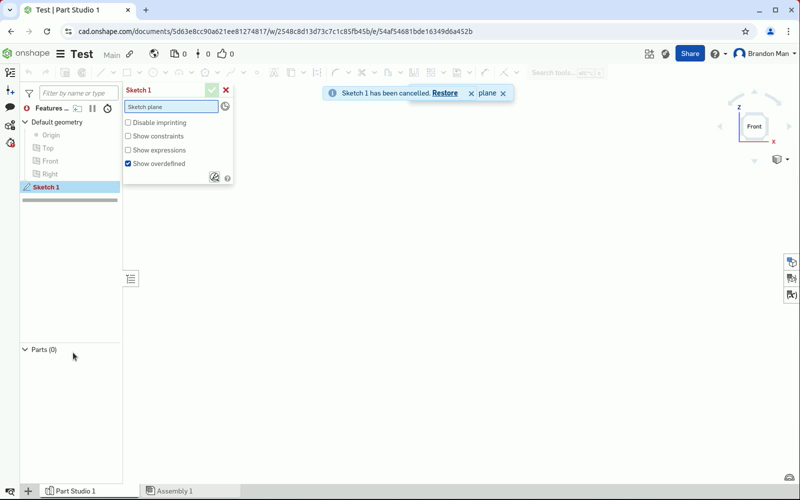
mouse_move(73, 163)
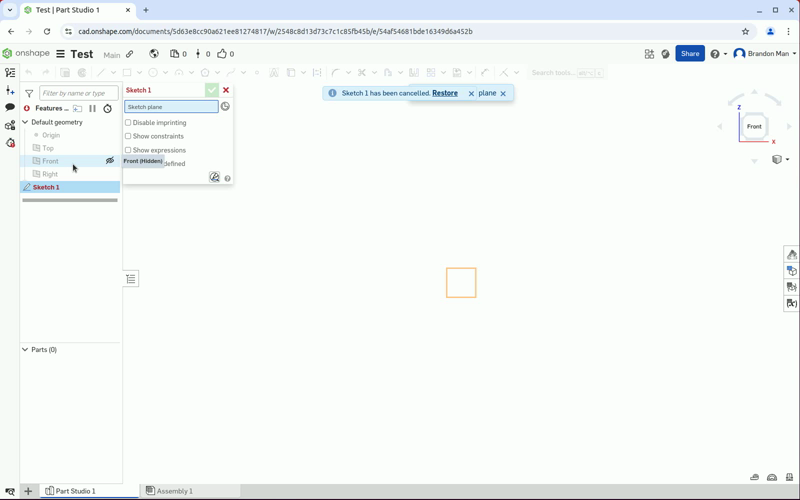
click(73, 163)
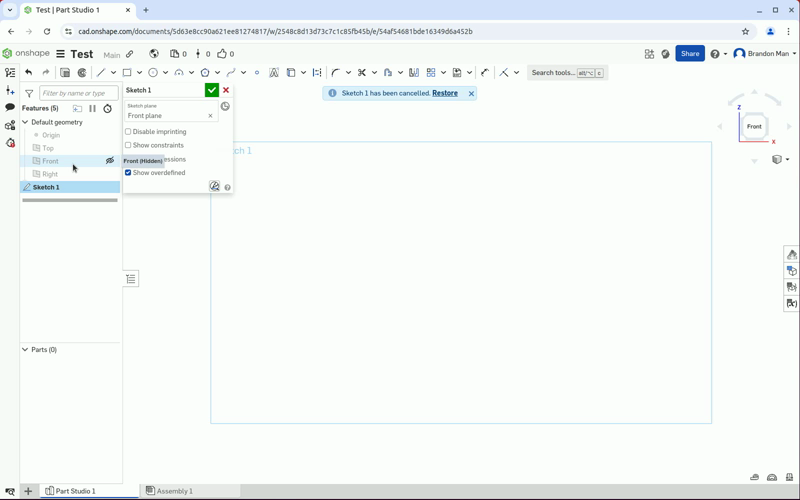
mouse_move(73, 352)
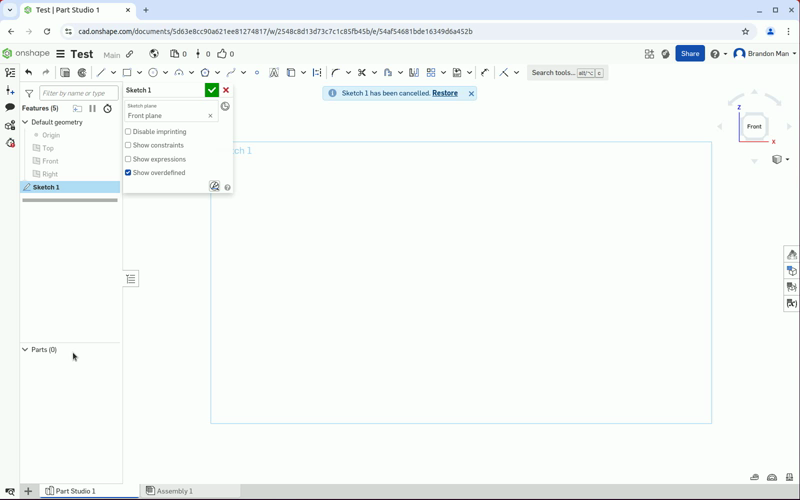
key(y)
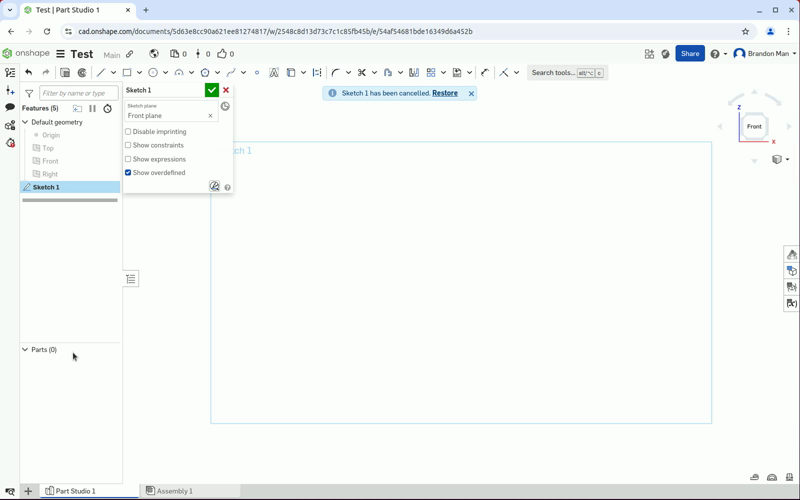
key(c)
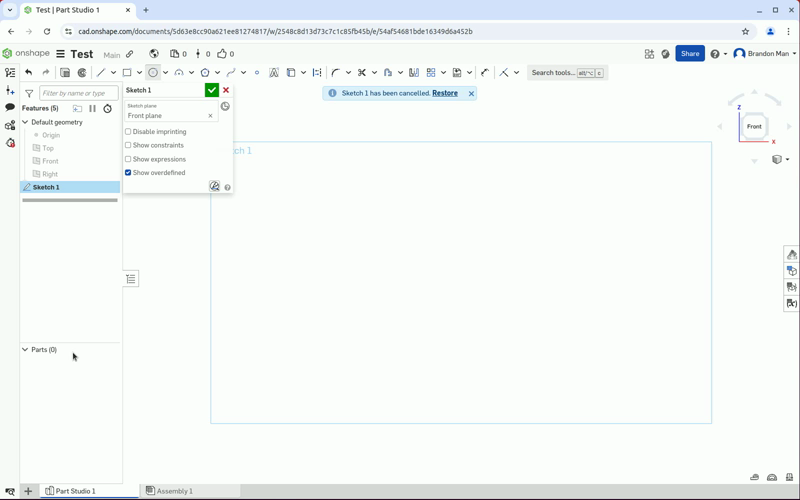
key_down(shift)
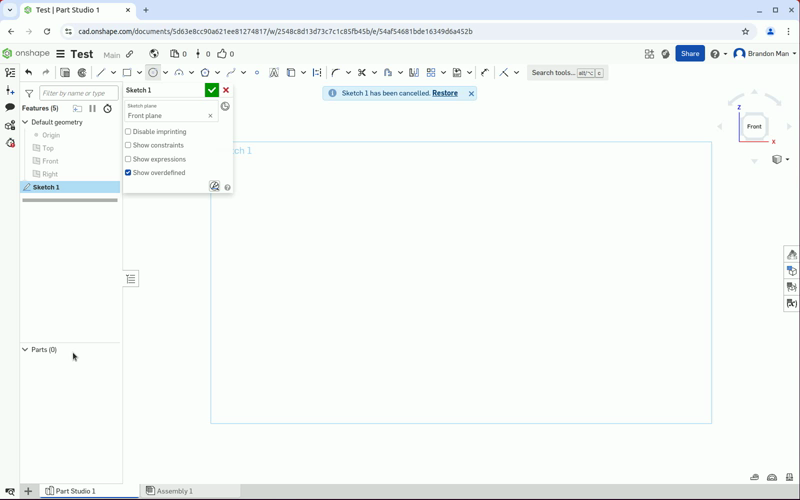
mouse_move(461, 282)
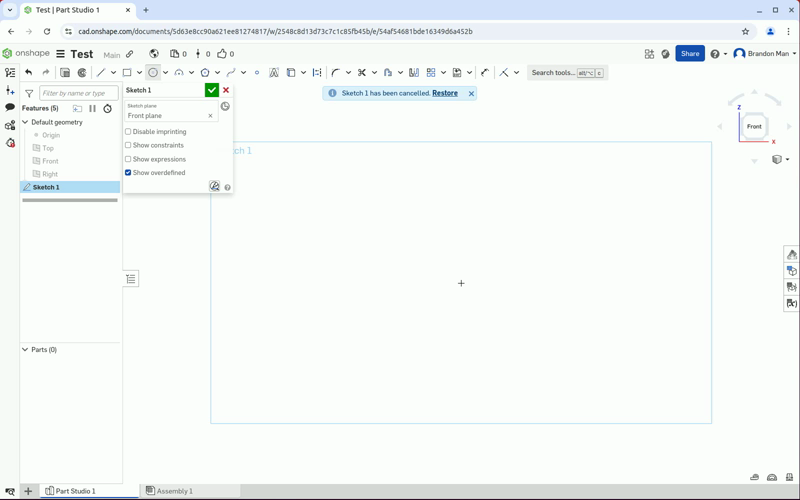
click(461, 282)
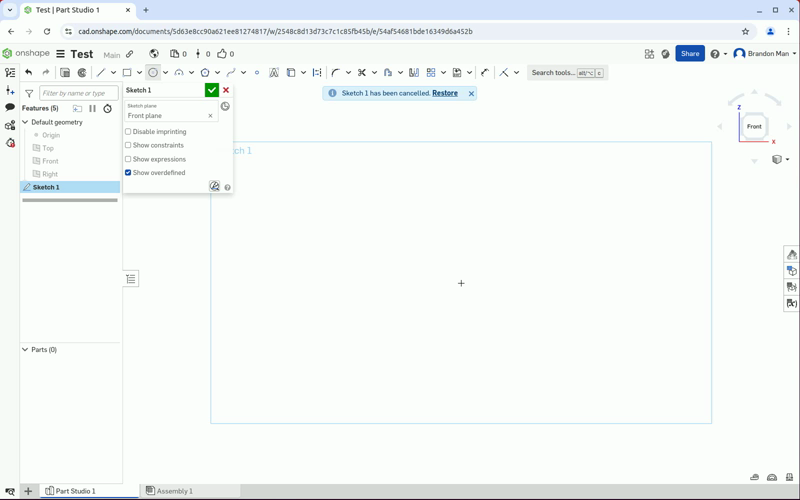
key_up(shift)
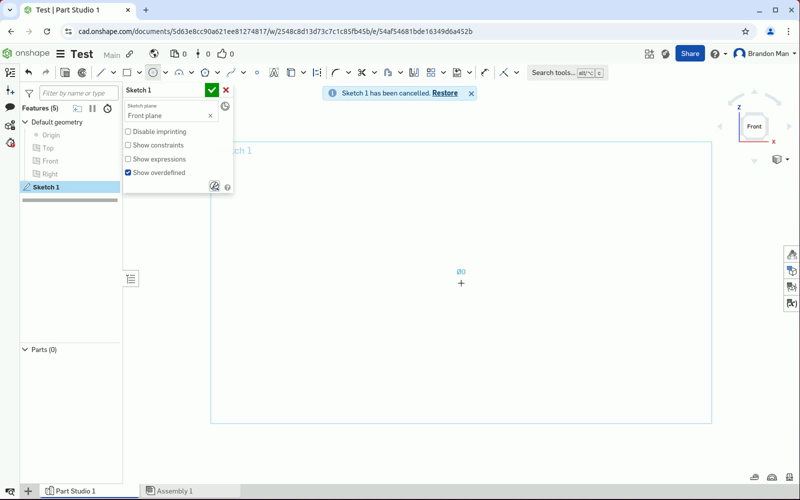
mouse_move(569, 282)
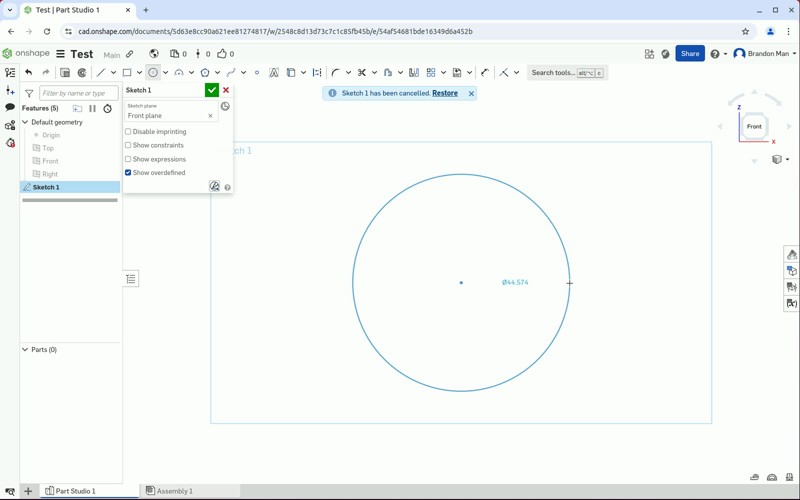
click(569, 282)
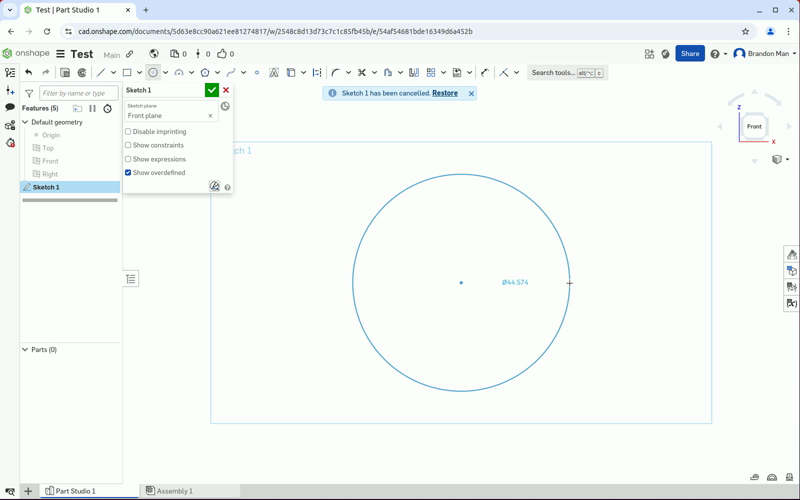
key(esc)
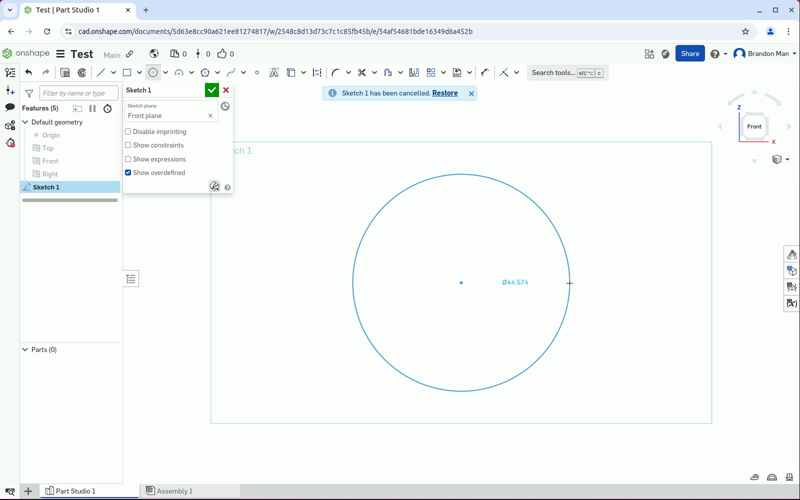
key(c)
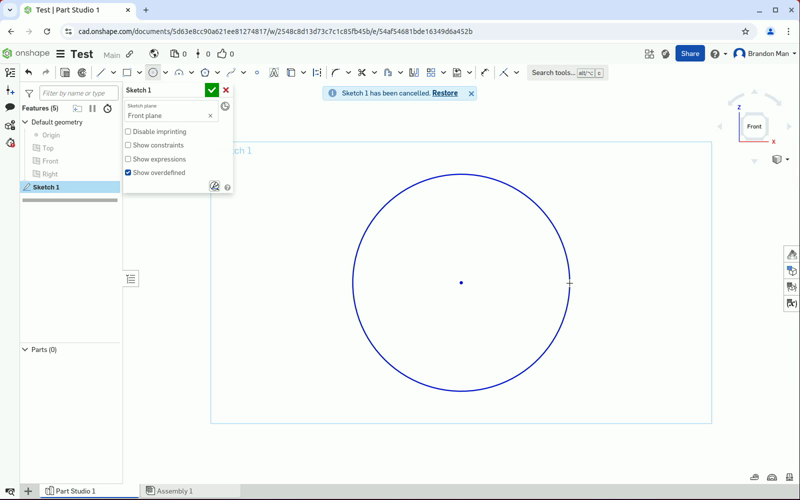
key_down(shift)
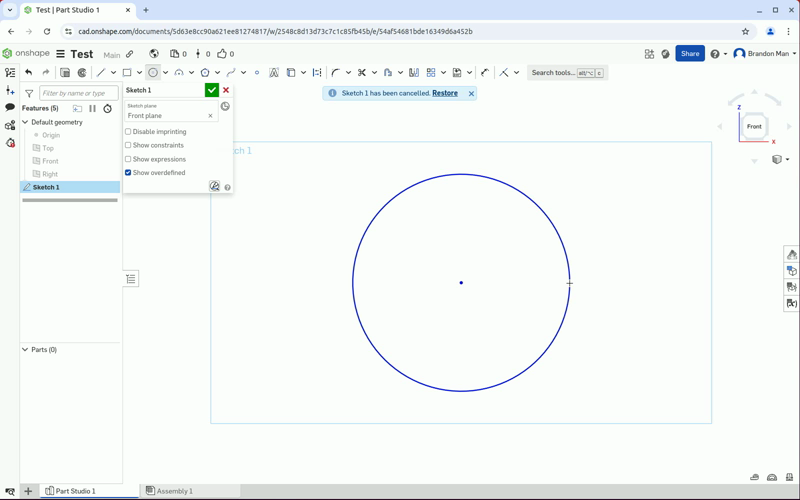
mouse_move(386, 276)
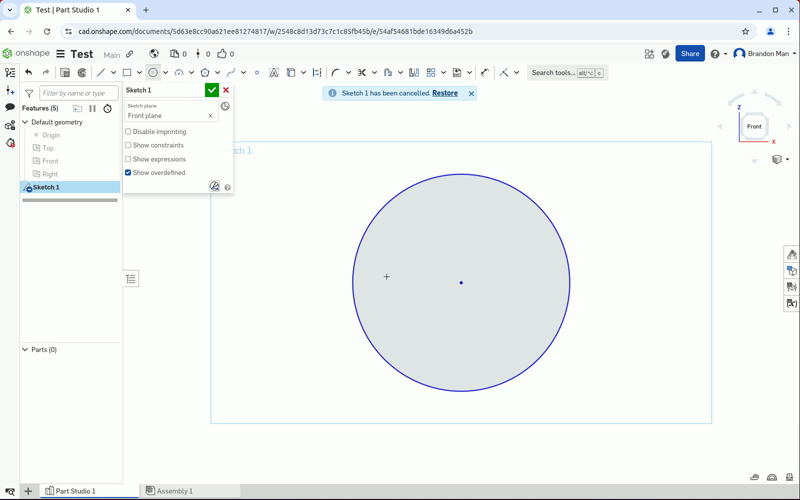
click(386, 276)
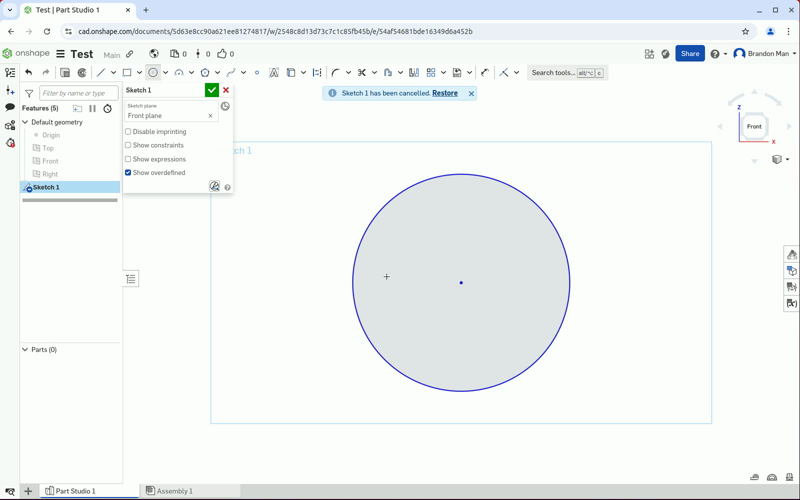
key_up(shift)
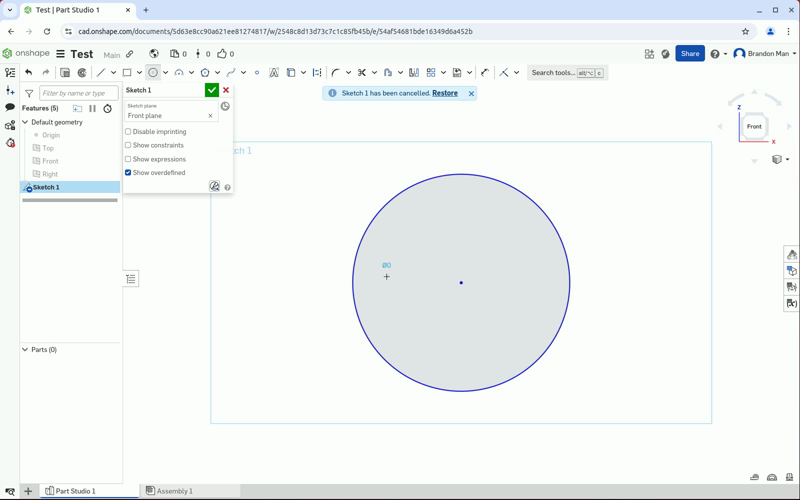
mouse_move(400, 276)
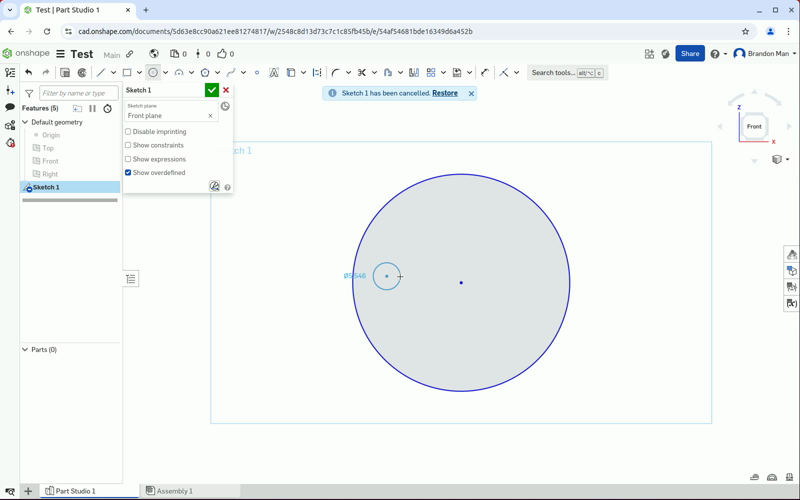
click(400, 276)
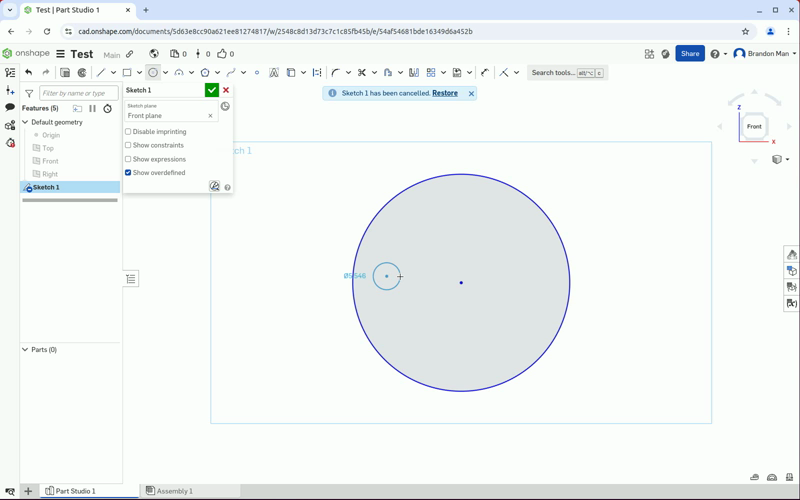
key(esc)
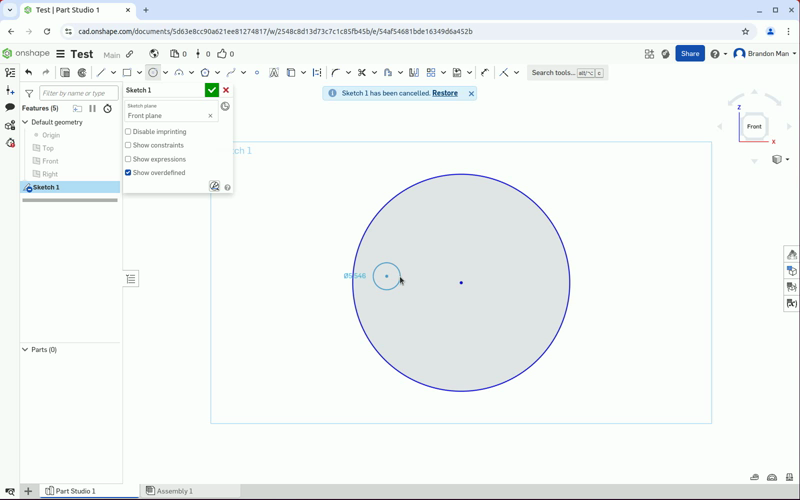
key(c)
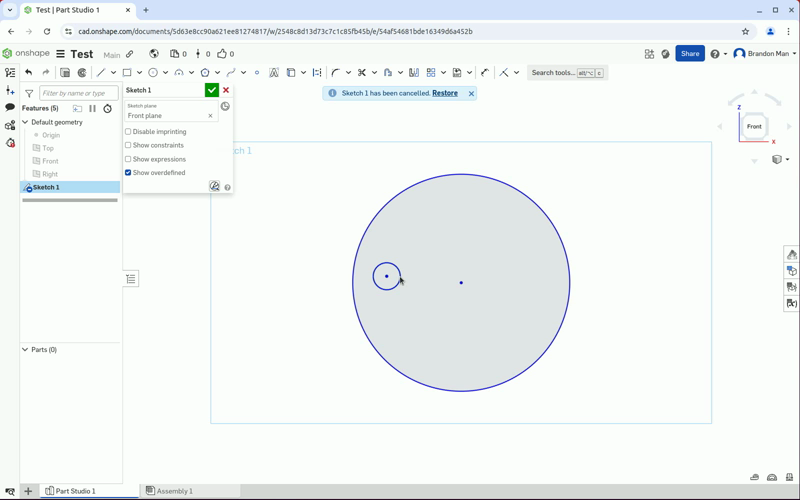
key_down(shift)
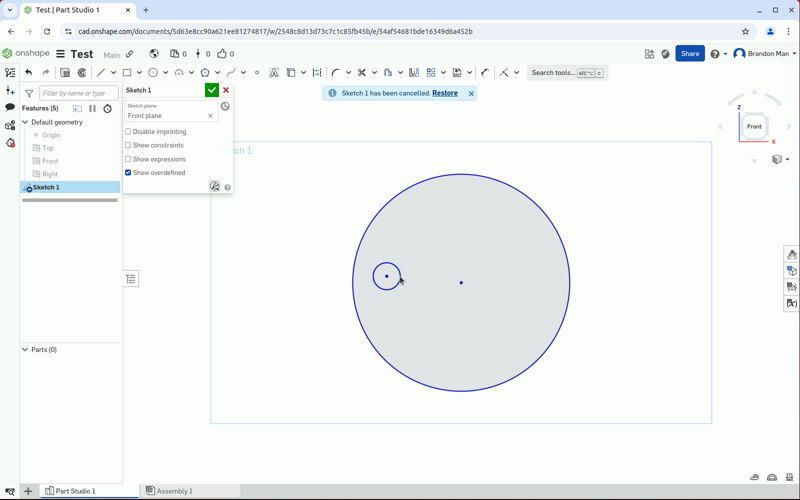
mouse_move(461, 282)
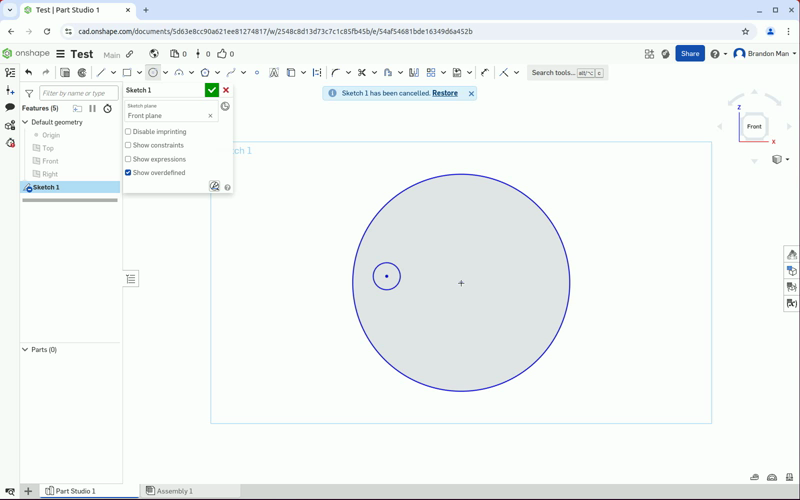
click(461, 282)
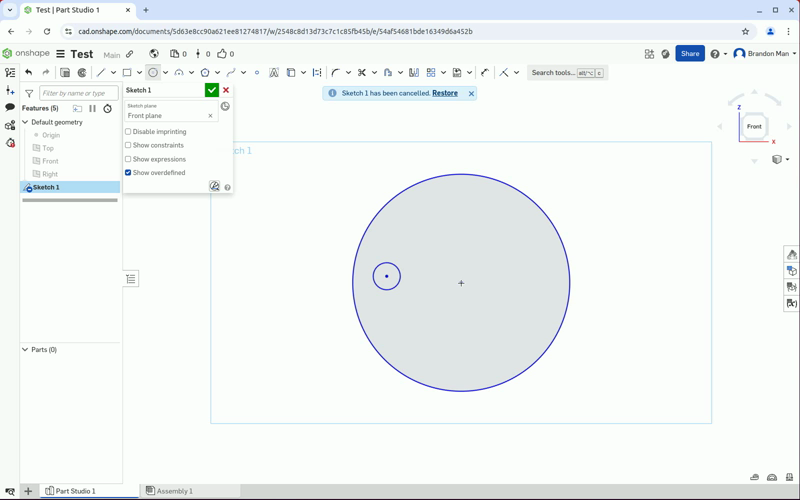
key_up(shift)
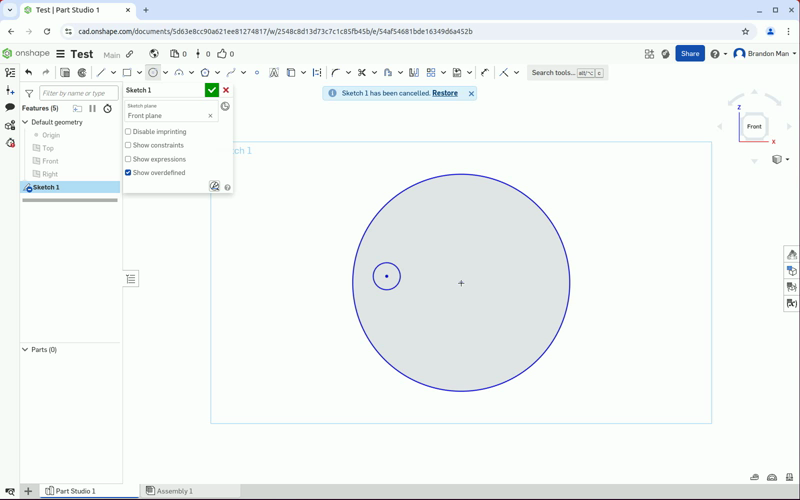
mouse_move(499, 282)
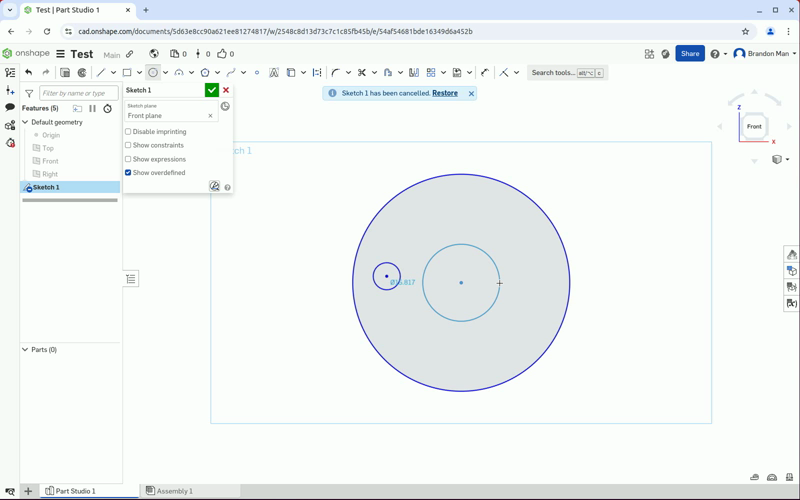
click(499, 282)
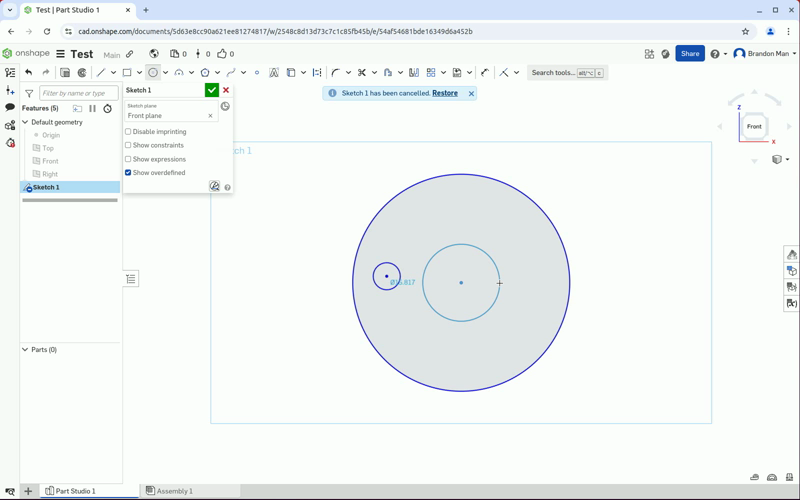
key(esc)
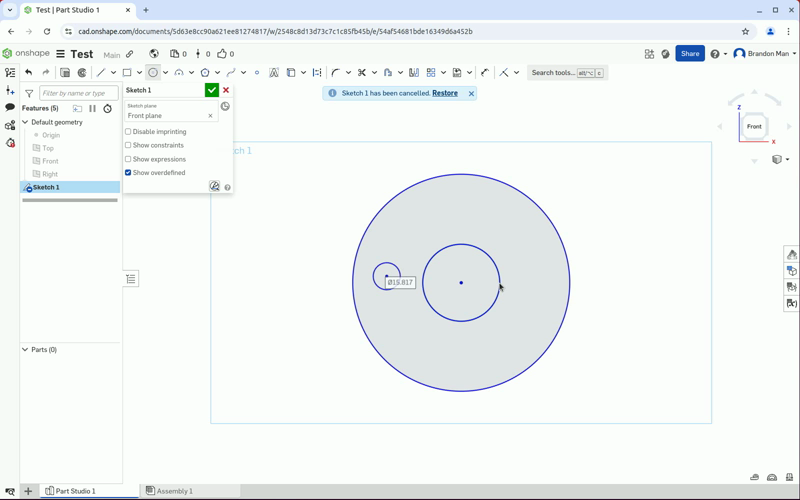
key(c)
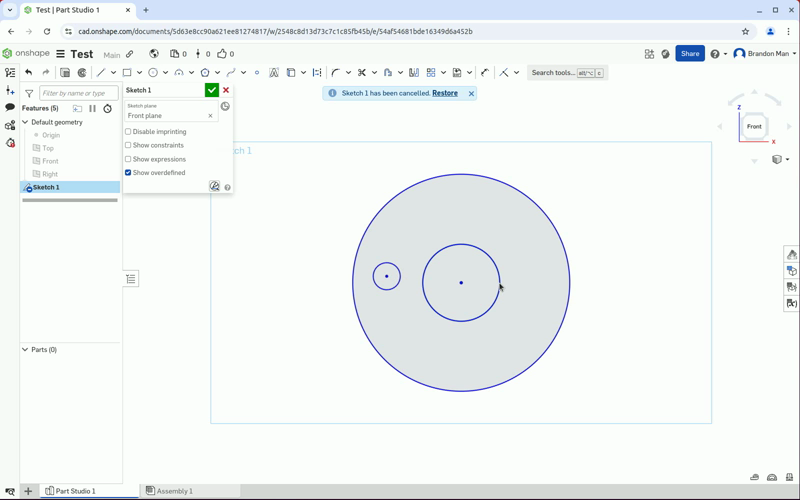
key_down(shift)
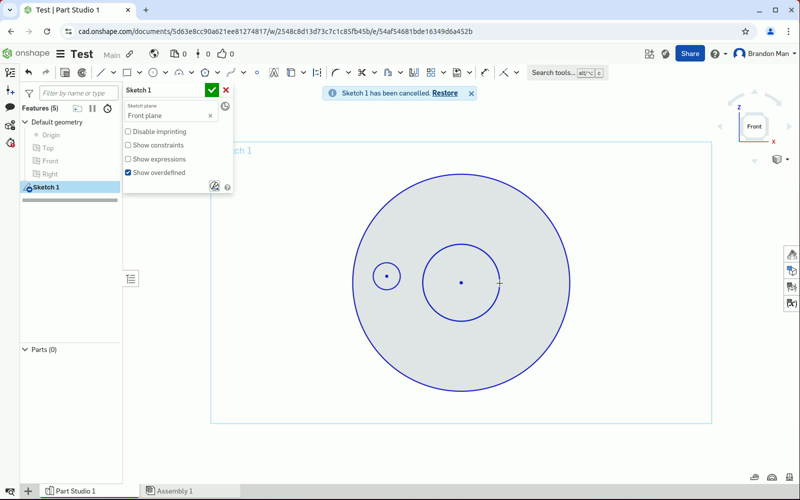
mouse_move(454, 357)
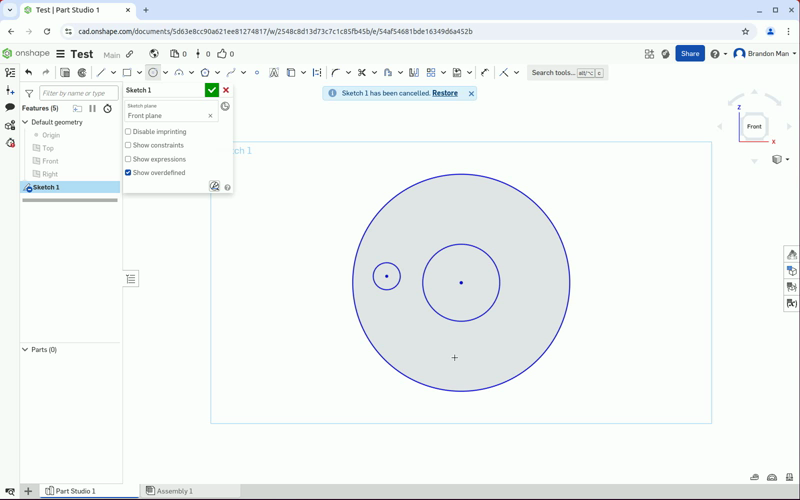
click(454, 357)
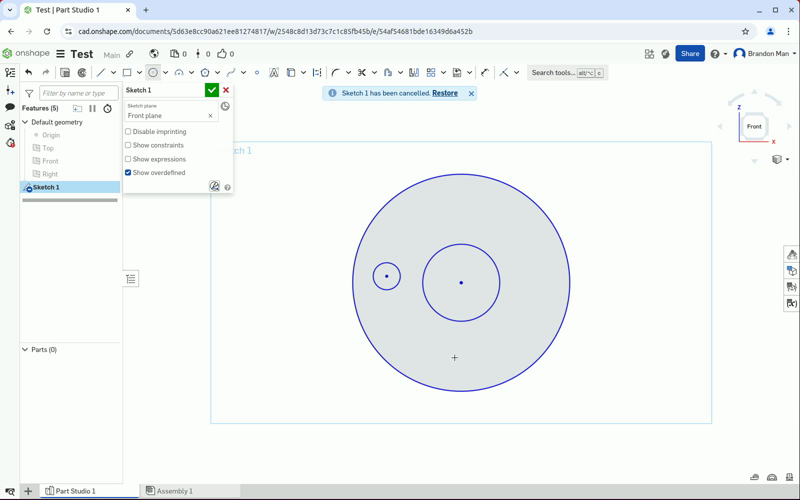
key_up(shift)
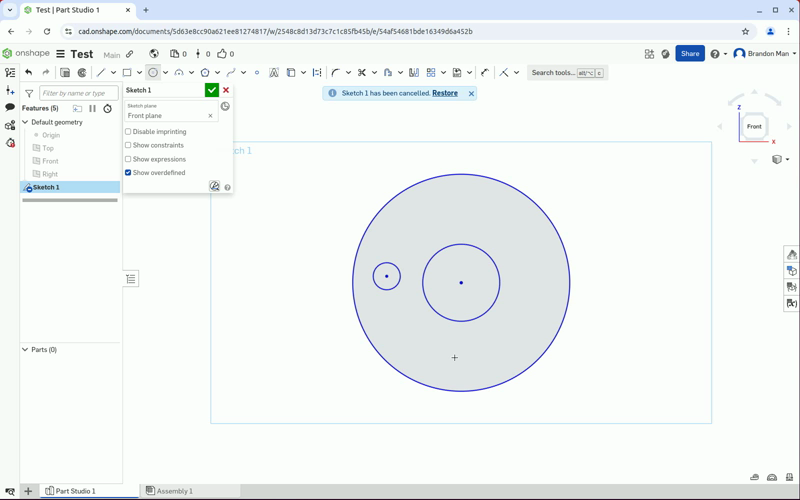
mouse_move(468, 357)
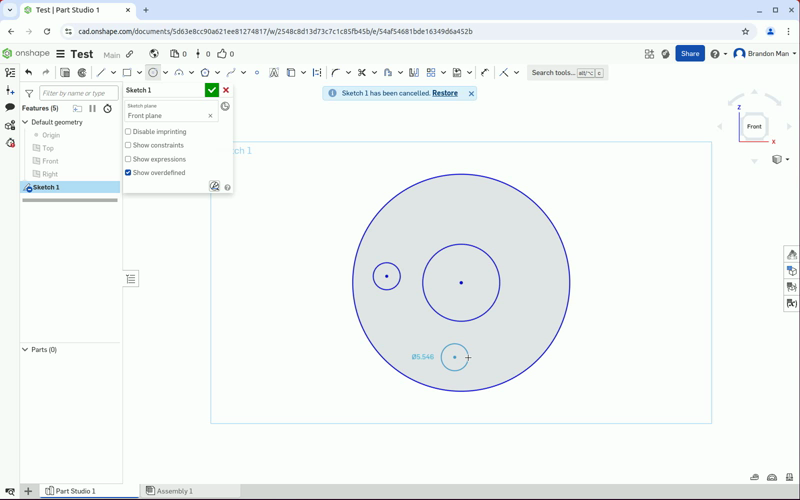
click(468, 357)
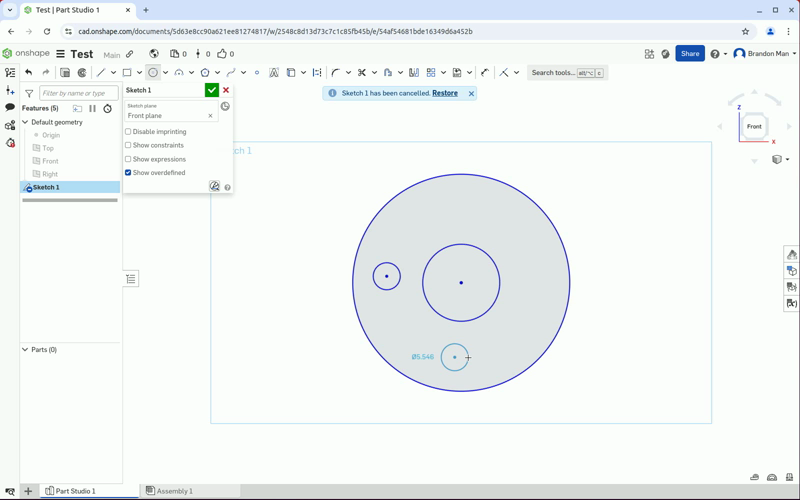
key(esc)
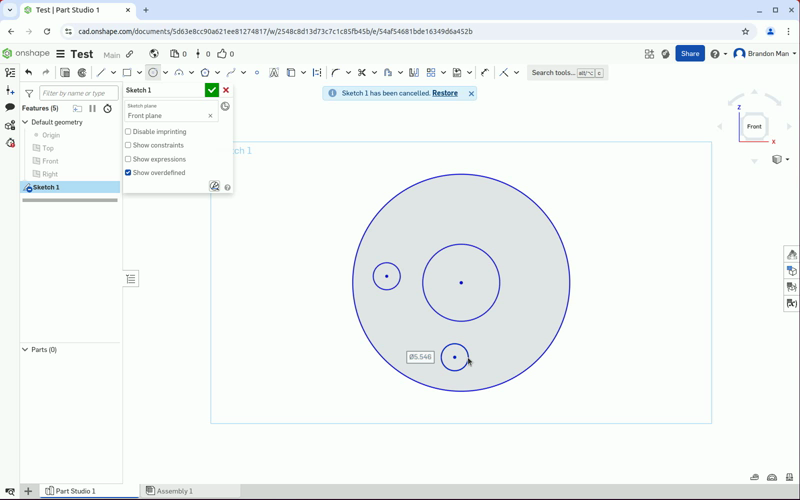
key(c)
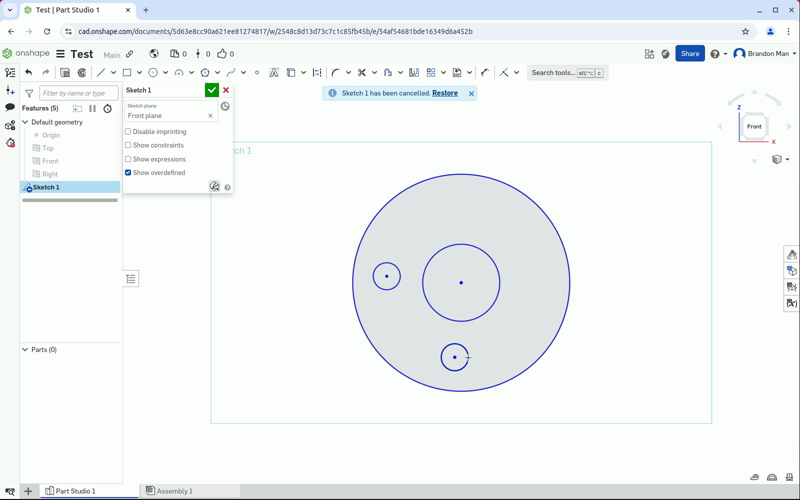
key_down(shift)
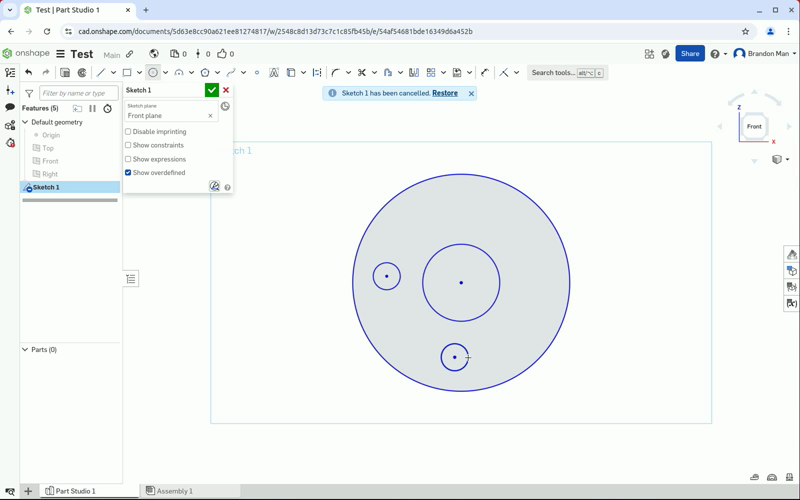
mouse_move(465, 208)
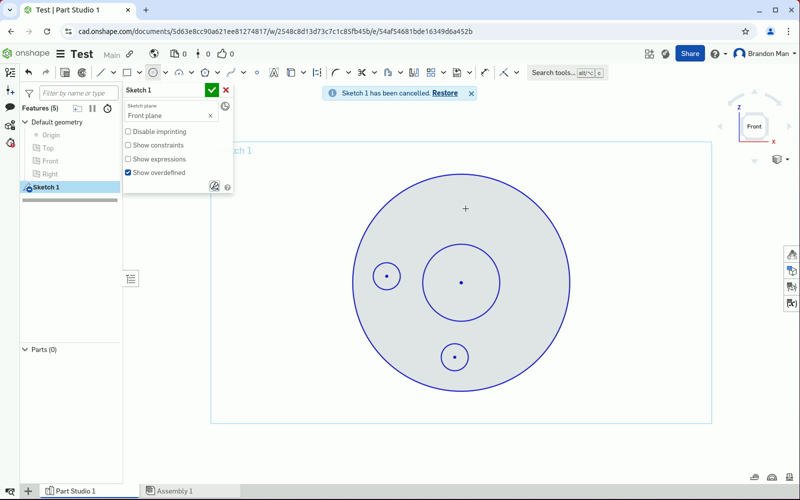
click(465, 208)
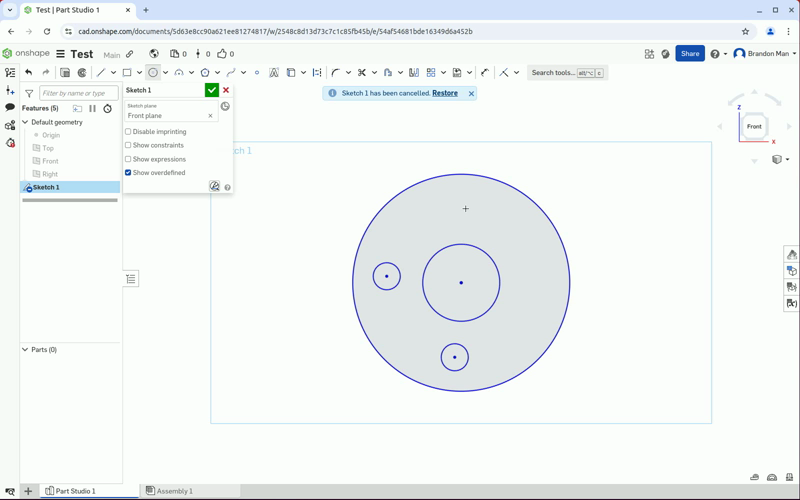
key_up(shift)
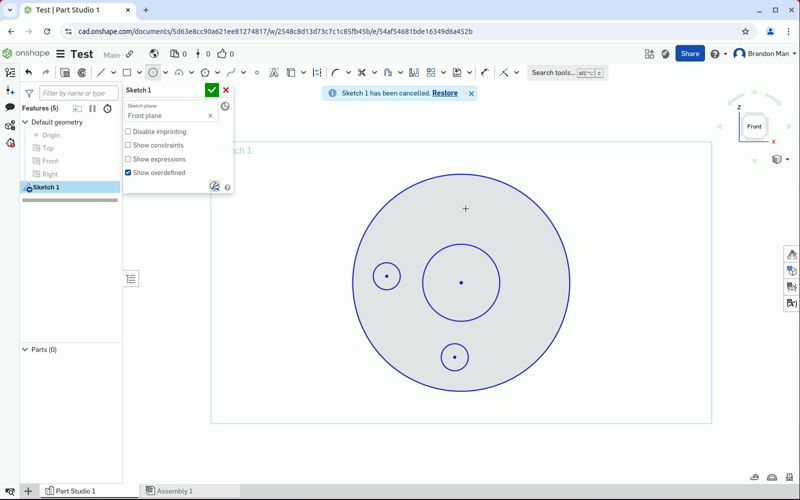
mouse_move(479, 208)
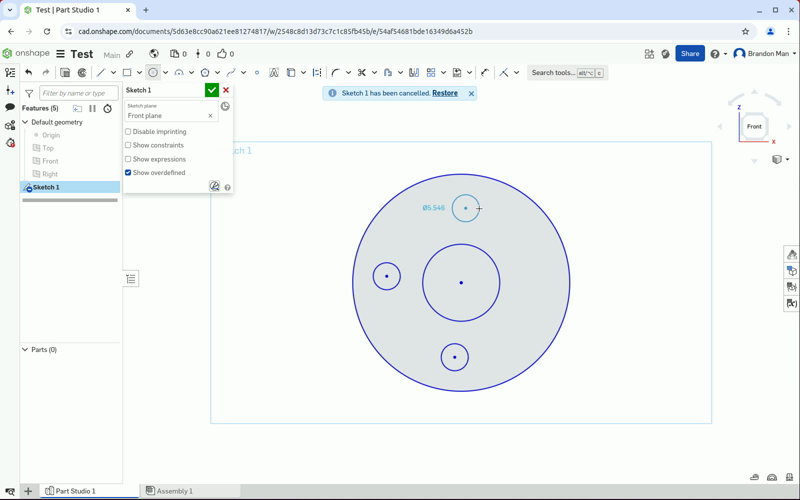
click(479, 208)
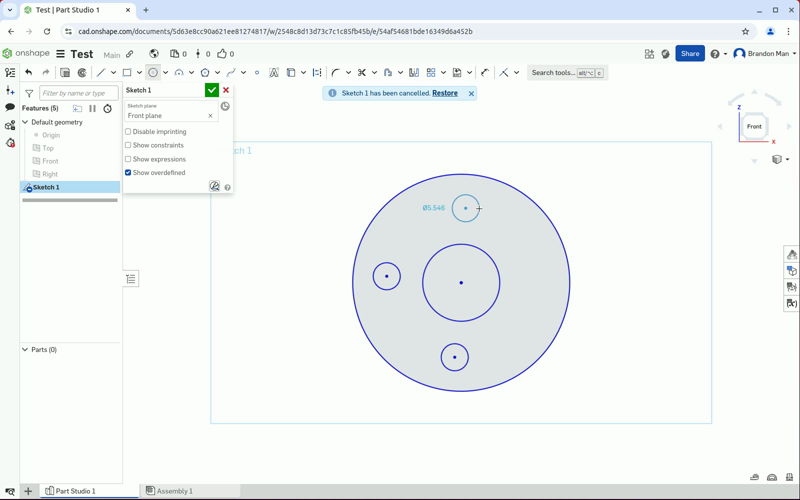
key(esc)
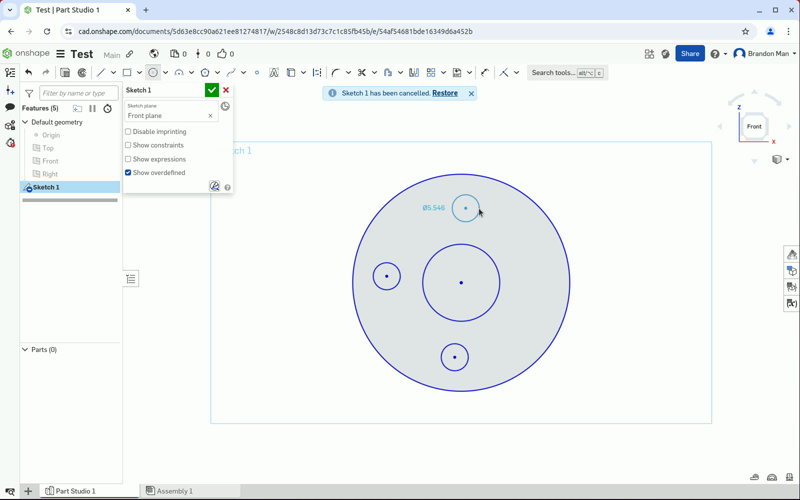
key(c)
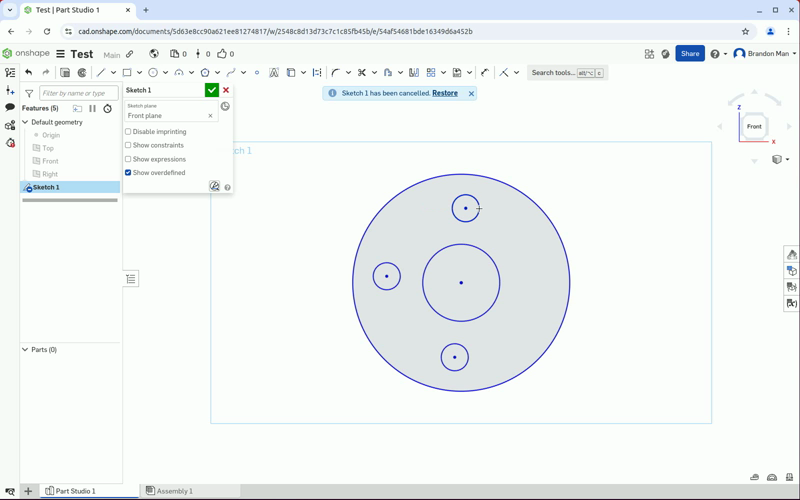
key_down(shift)
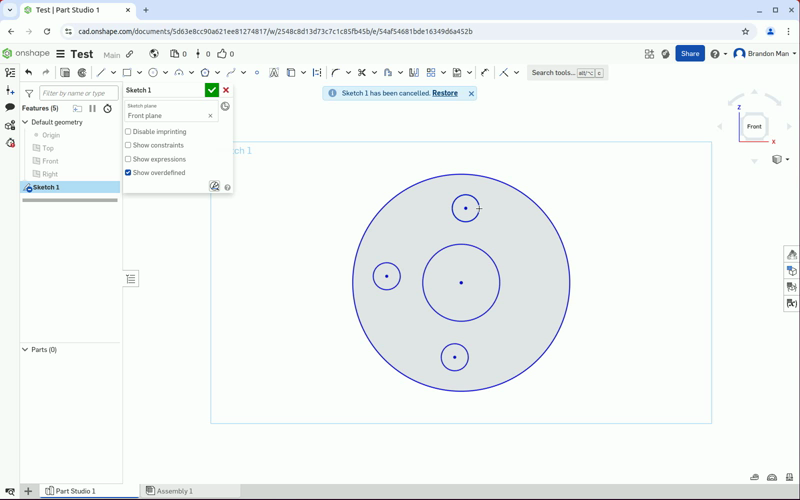
mouse_move(533, 289)
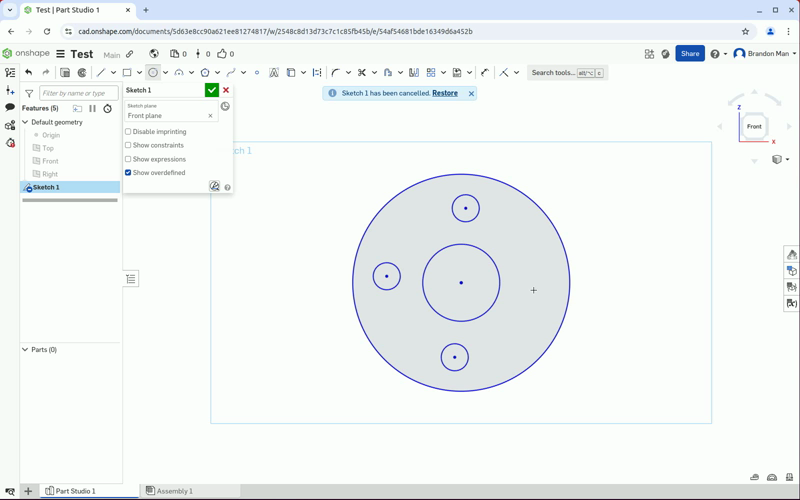
click(533, 289)
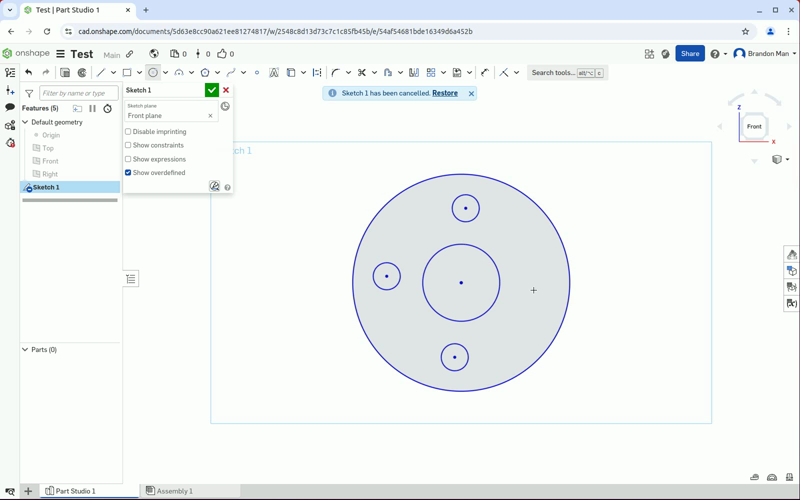
key_up(shift)
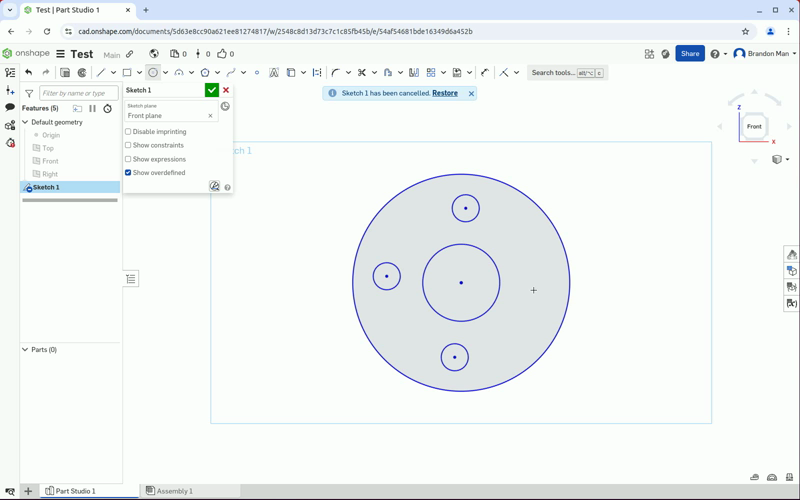
mouse_move(547, 289)
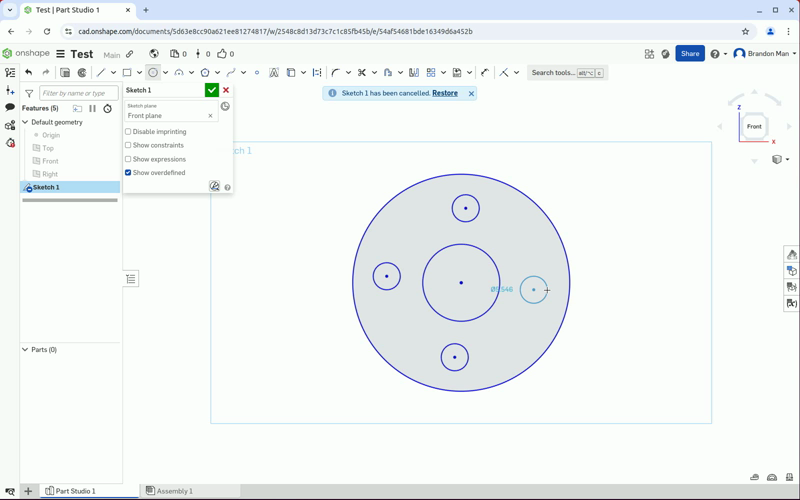
click(547, 289)
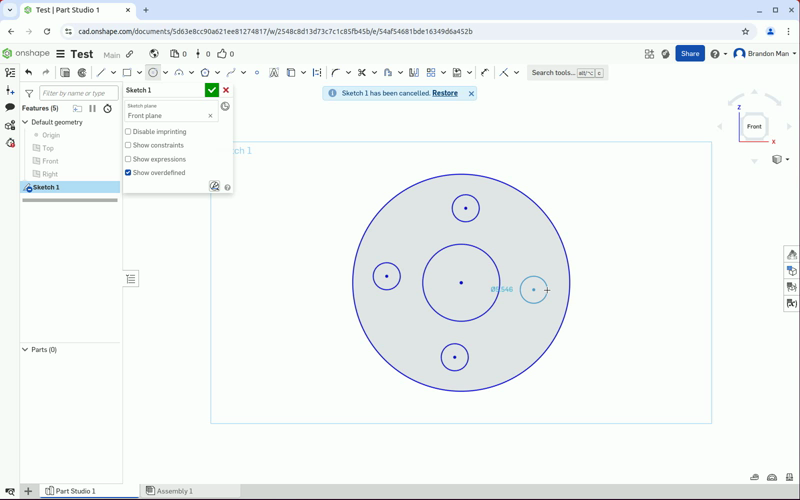
key(esc)
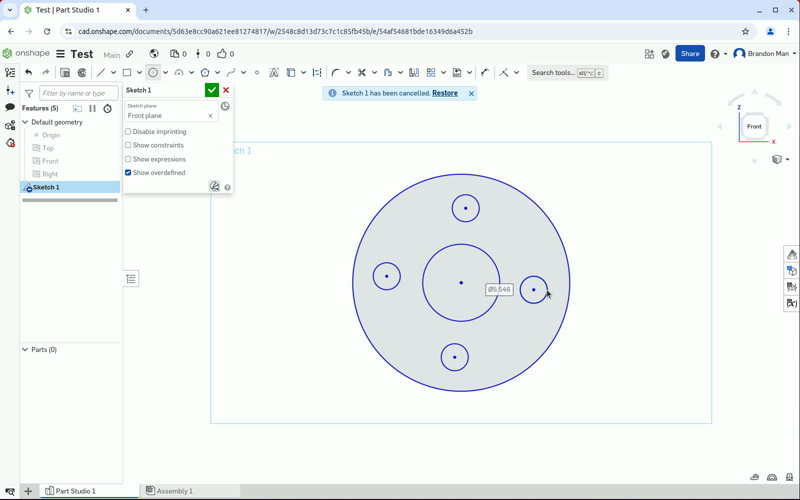
mouse_move(503, 342)
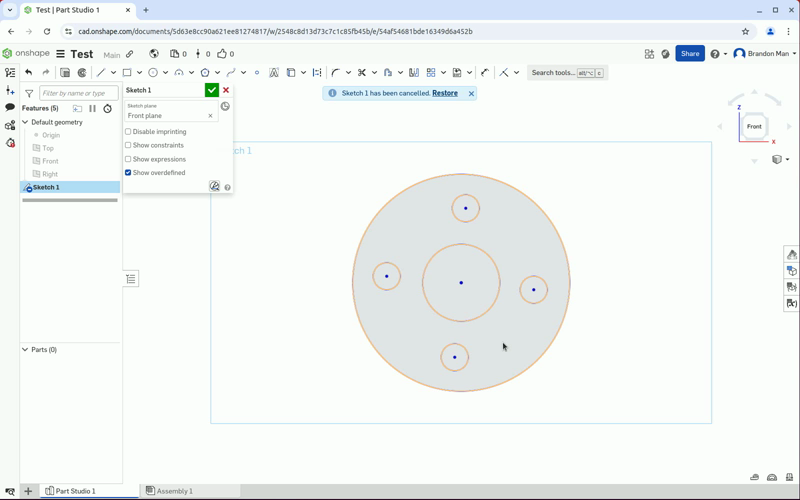
click(503, 342)
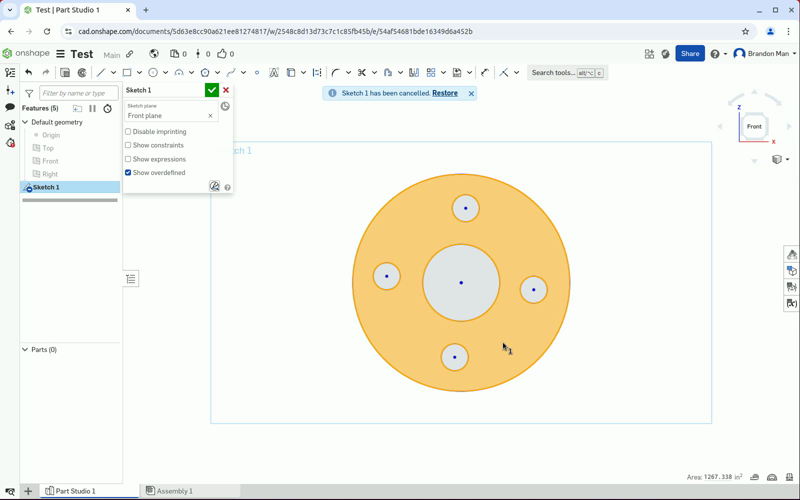
mouse_move(73, 352)
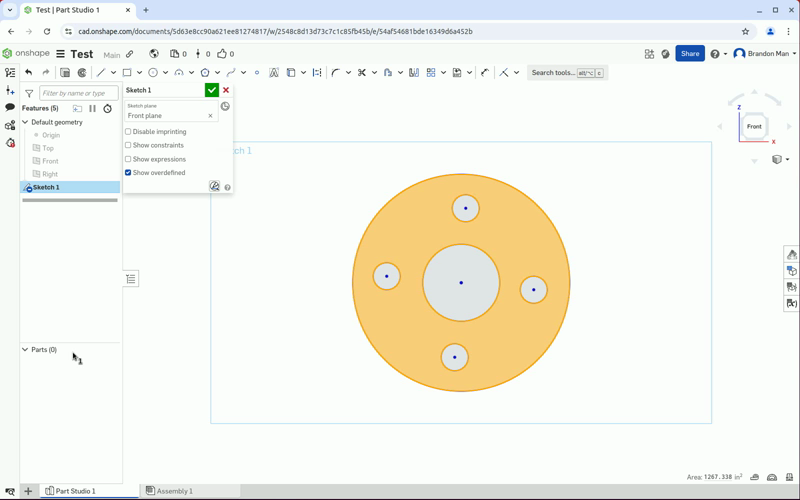
key(shift+y)
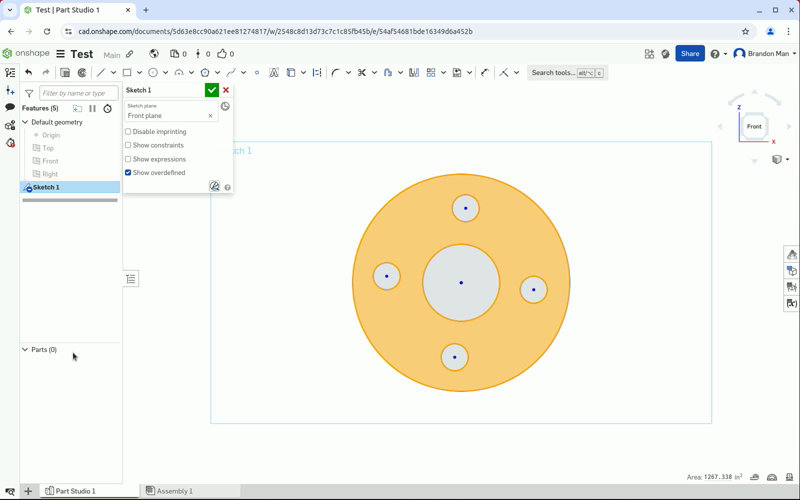
key(shift+e)
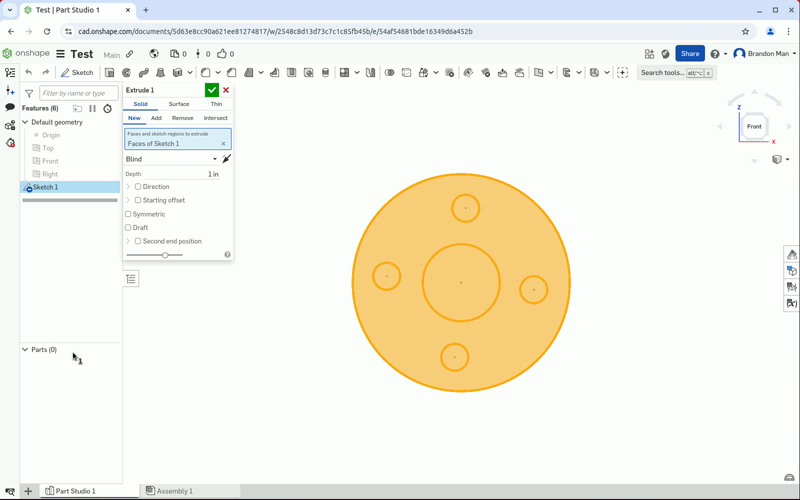
mouse_move(143, 106)
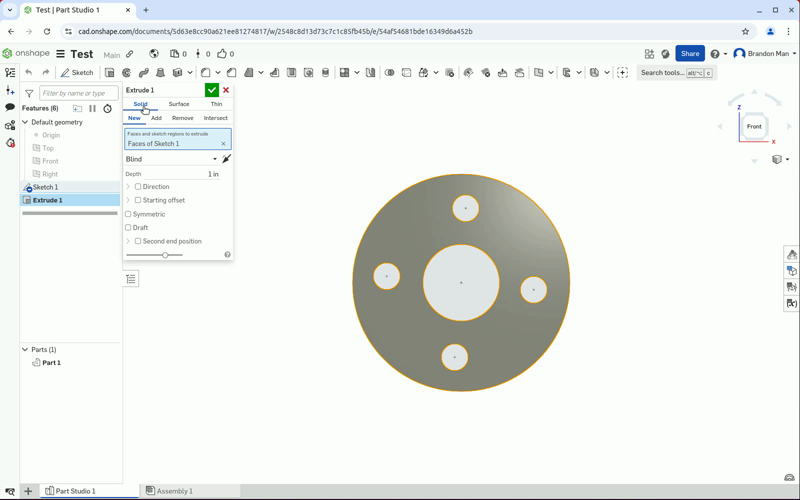
click(143, 106)
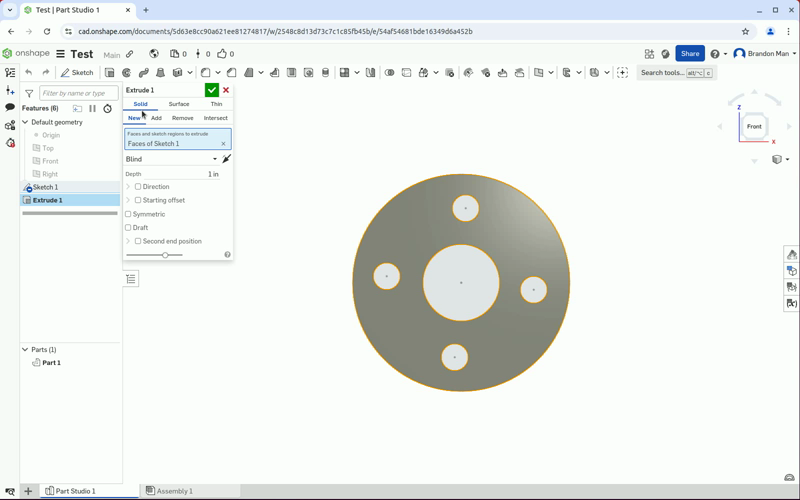
mouse_move(137, 120)
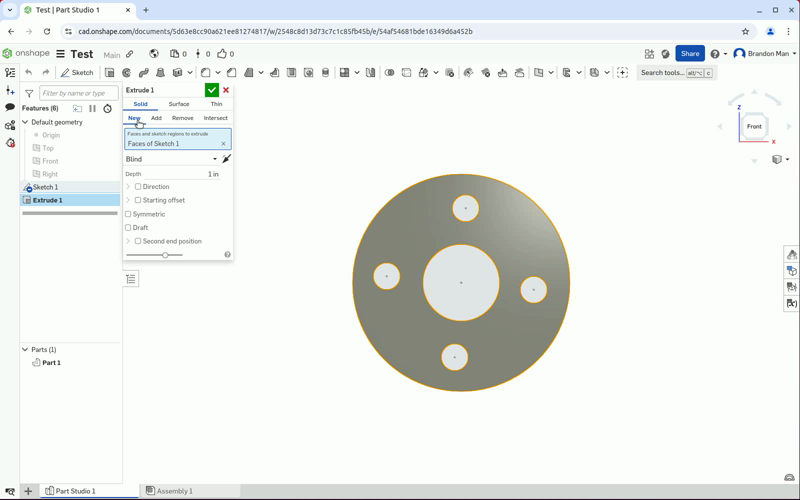
click(137, 120)
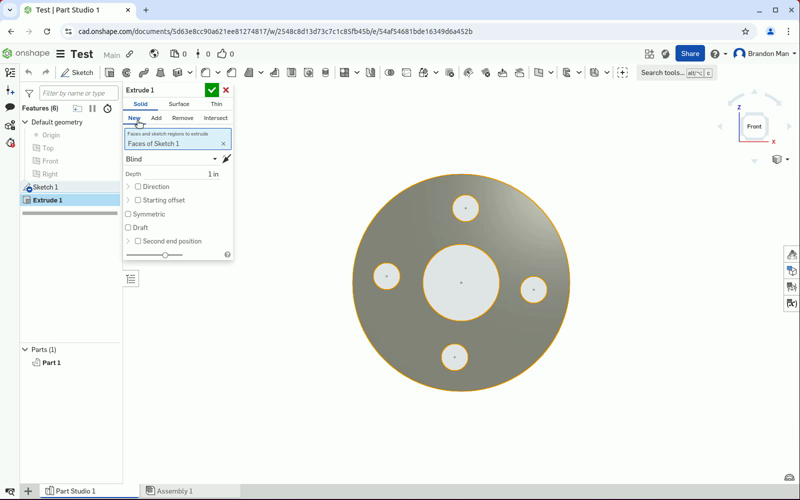
key(tab, 4)
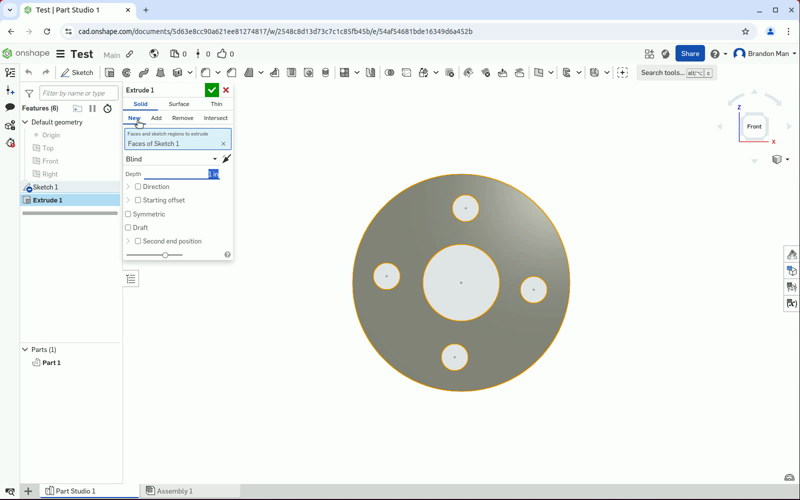
text(7.702)
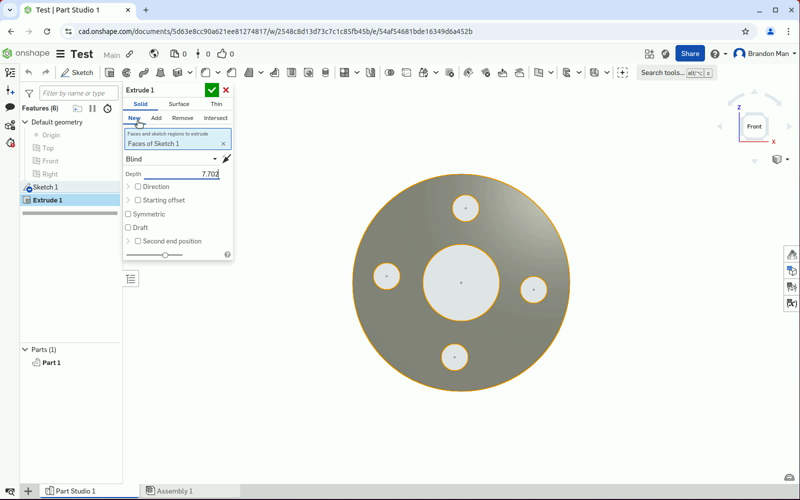
key(tab, 3)
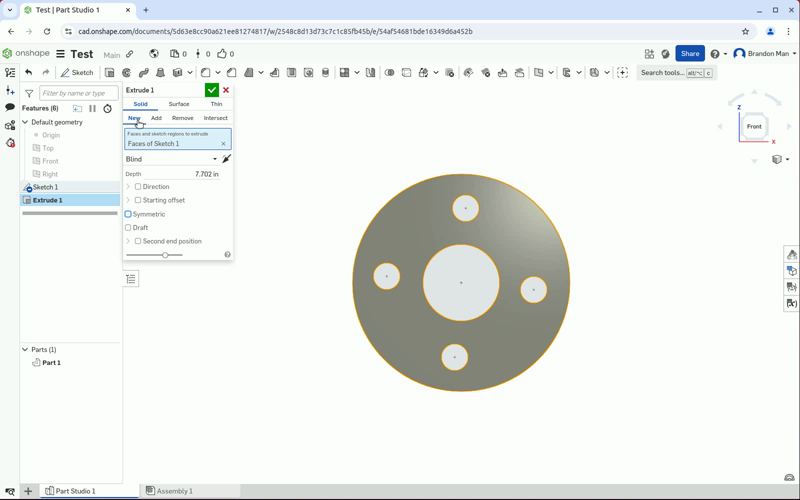
key(space)
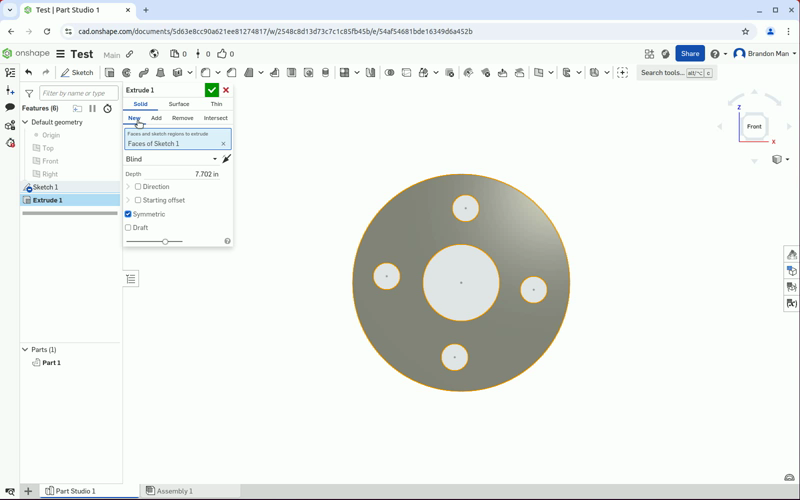
key(enter)
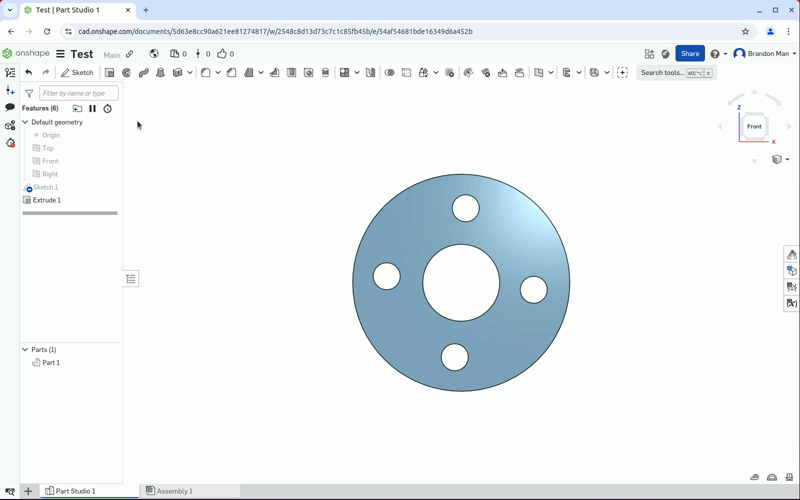
key(shift+h)
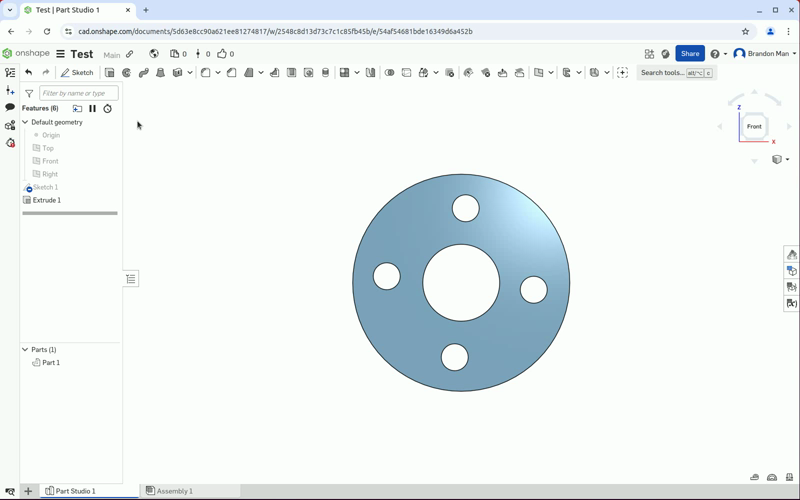
key(shift+h)
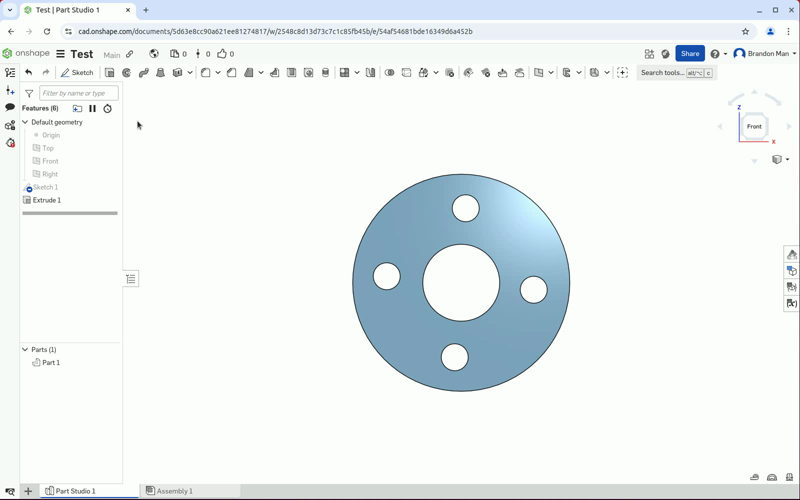
mouse_move(73, 189)
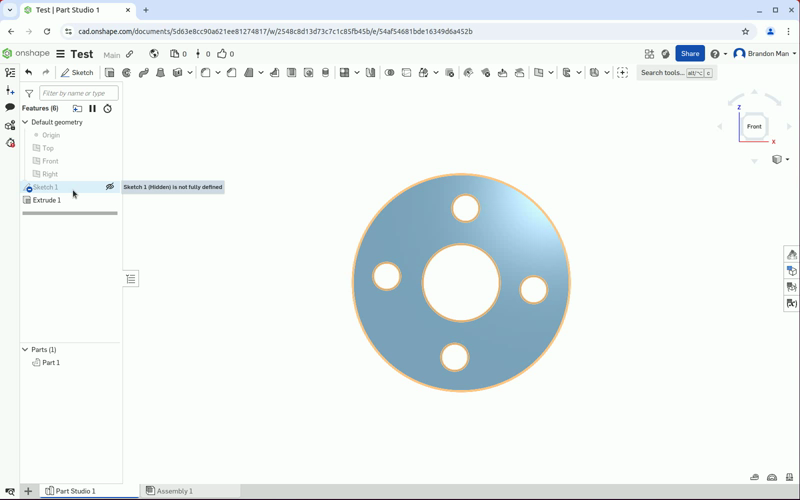
click(73, 189)
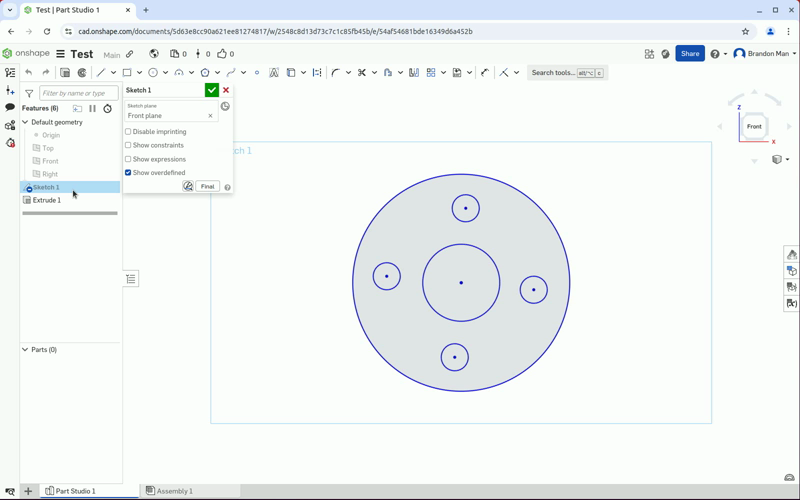
mouse_move(229, 92)
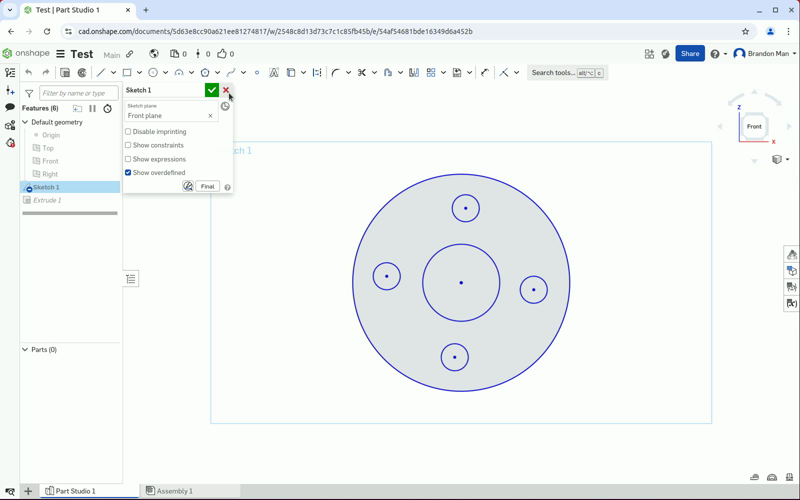
click(229, 92)
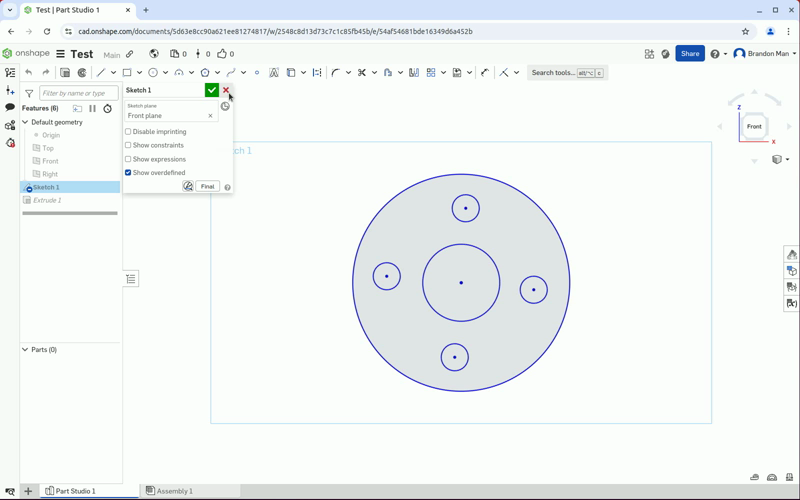
key(shift+s)
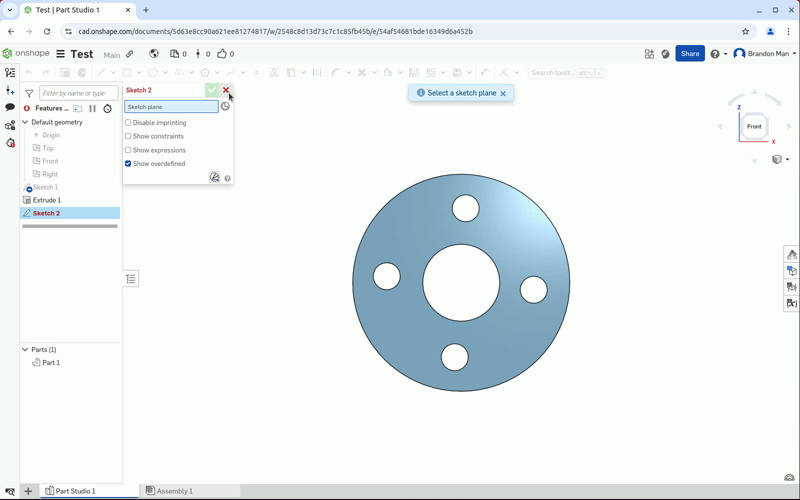
mouse_move(73, 163)
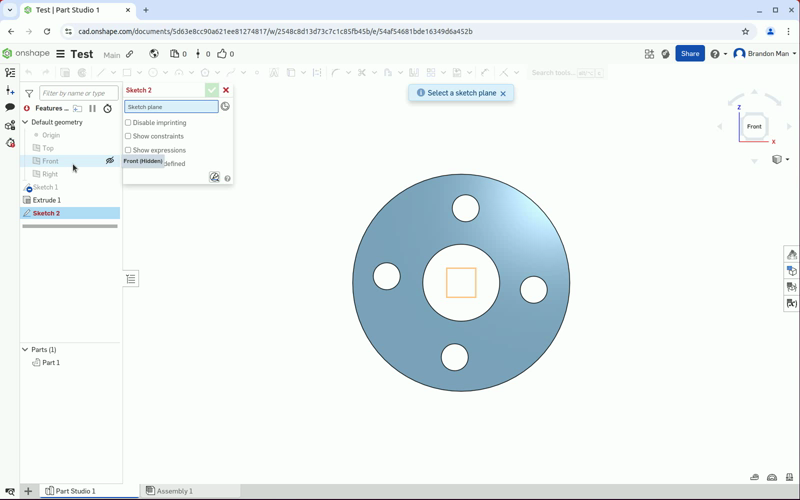
click(73, 163)
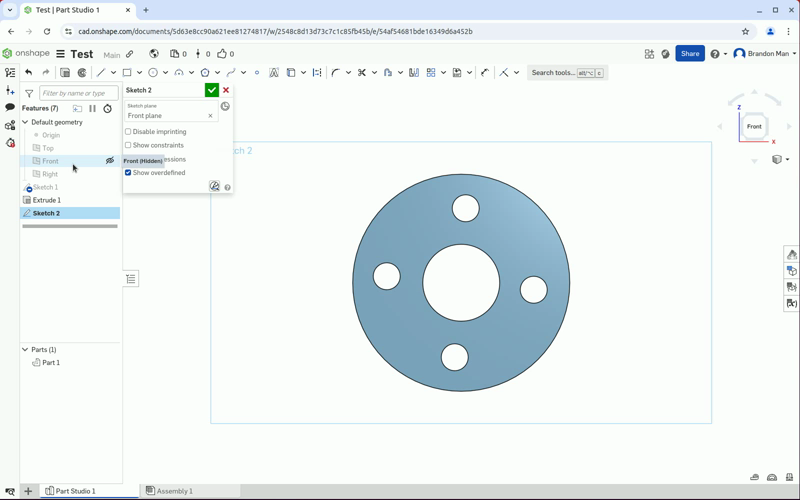
mouse_move(73, 352)
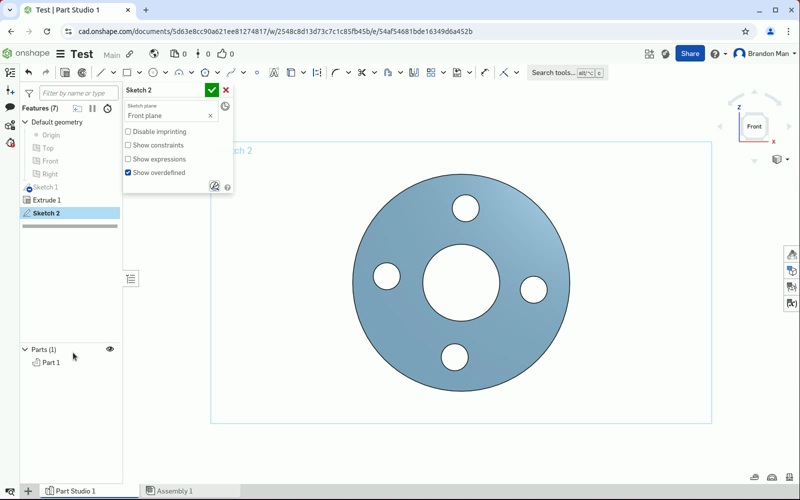
key(y)
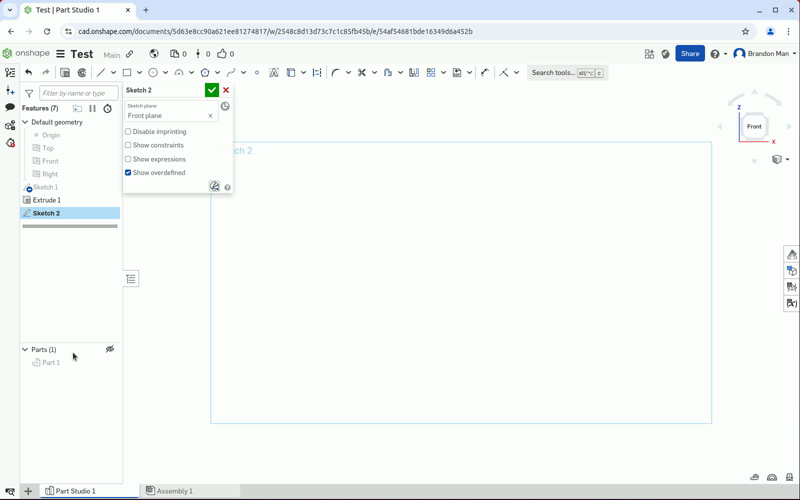
key(c)
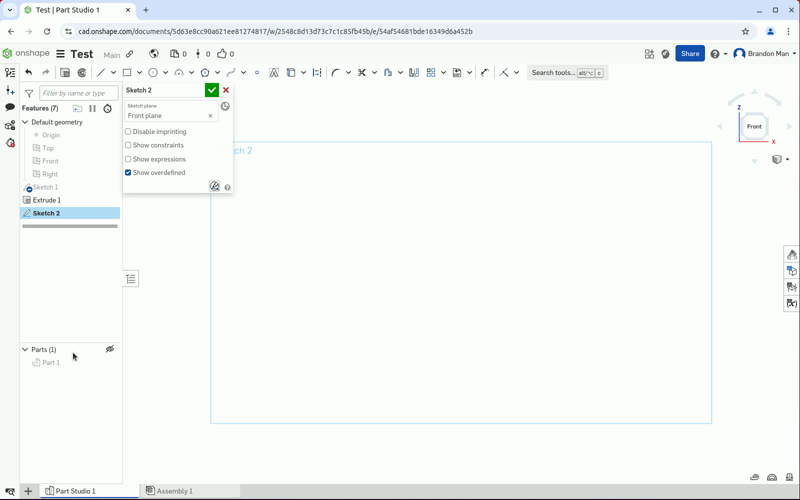
key_down(shift)
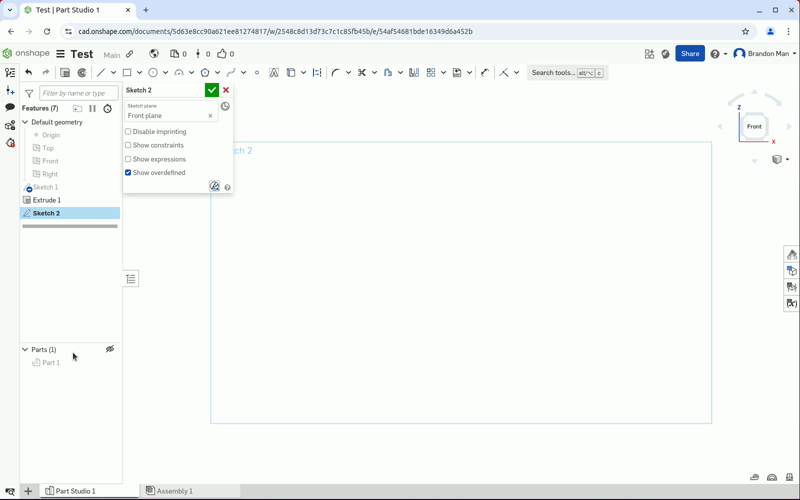
mouse_move(461, 282)
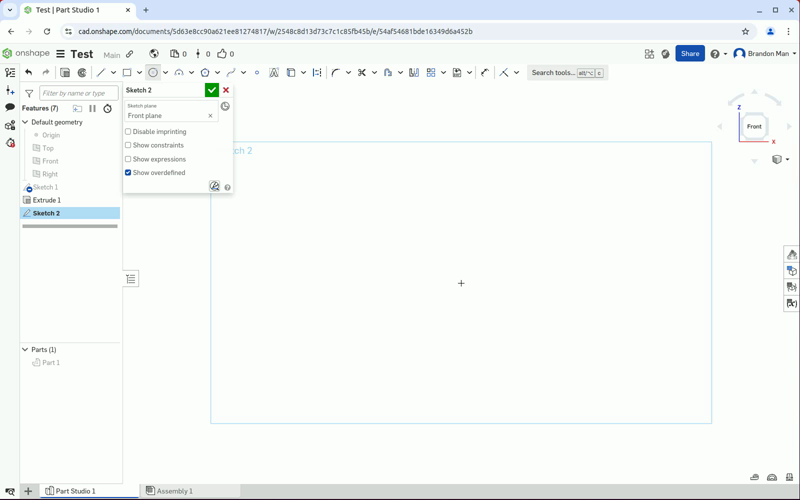
click(461, 282)
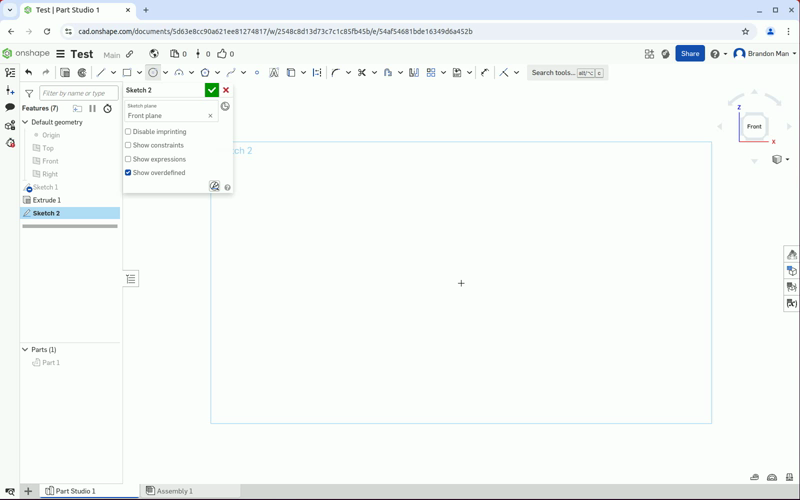
key_up(shift)
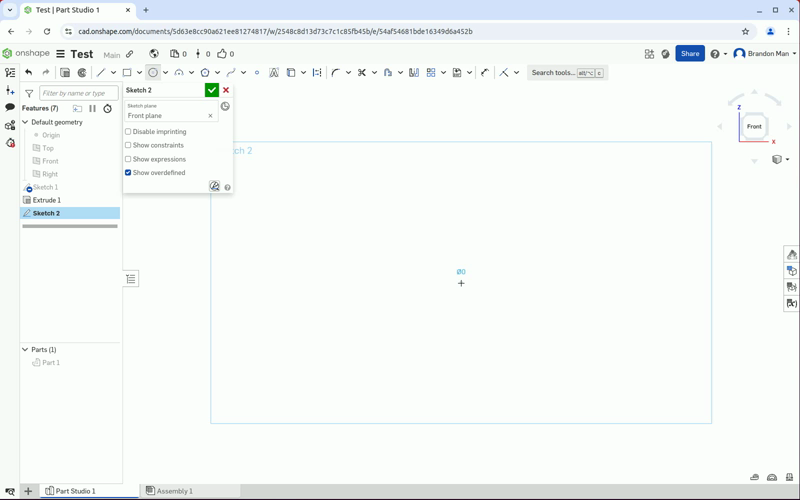
mouse_move(499, 282)
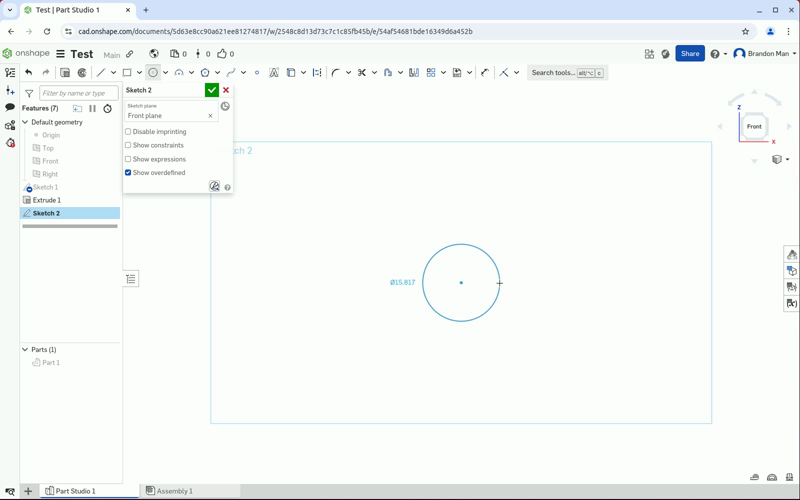
click(499, 282)
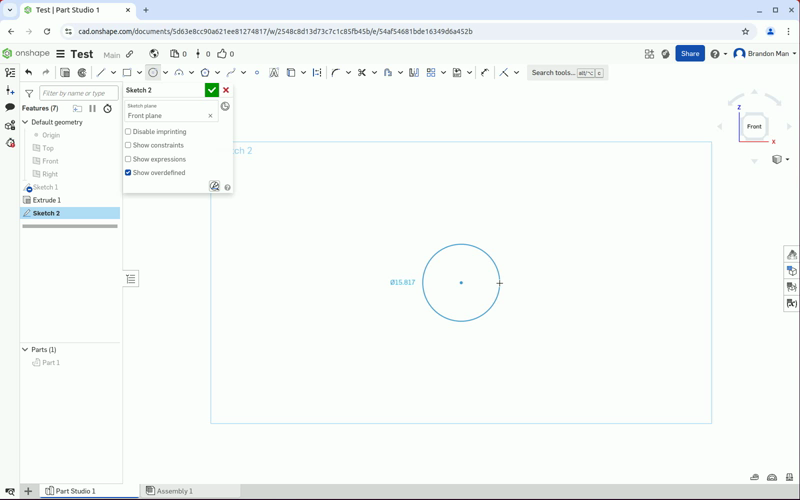
key(esc)
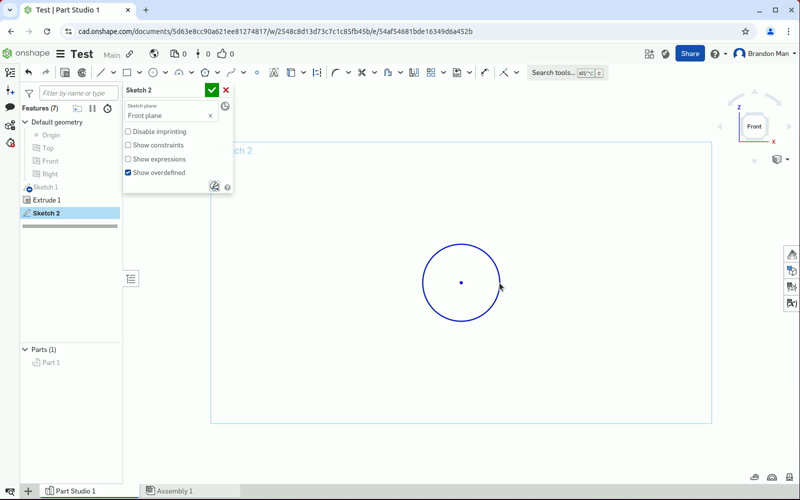
key(c)
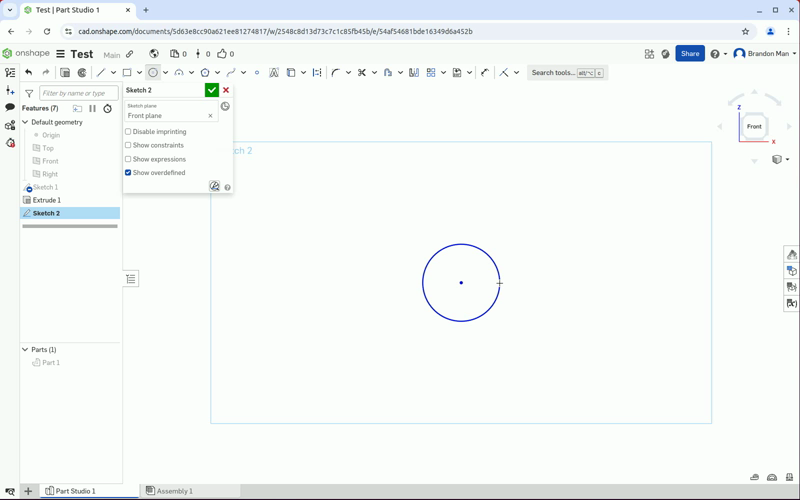
key_down(shift)
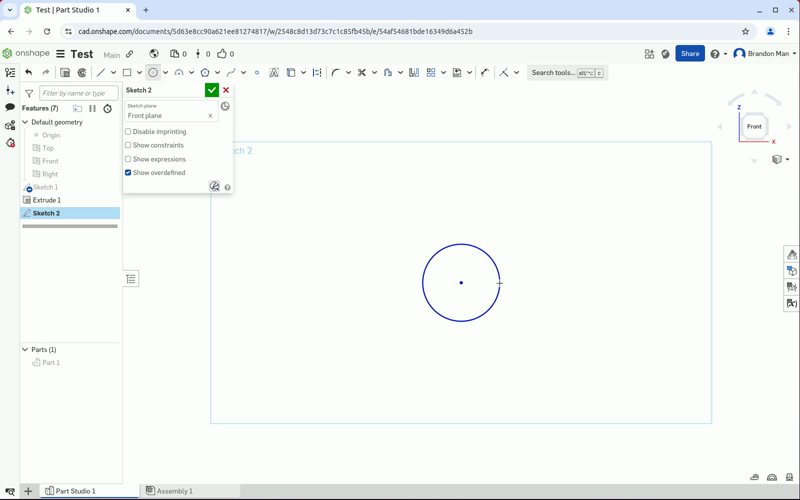
mouse_move(461, 282)
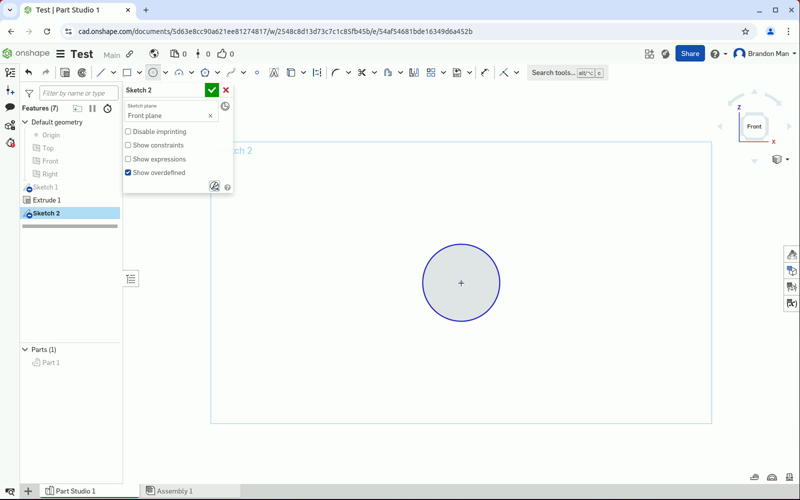
click(461, 282)
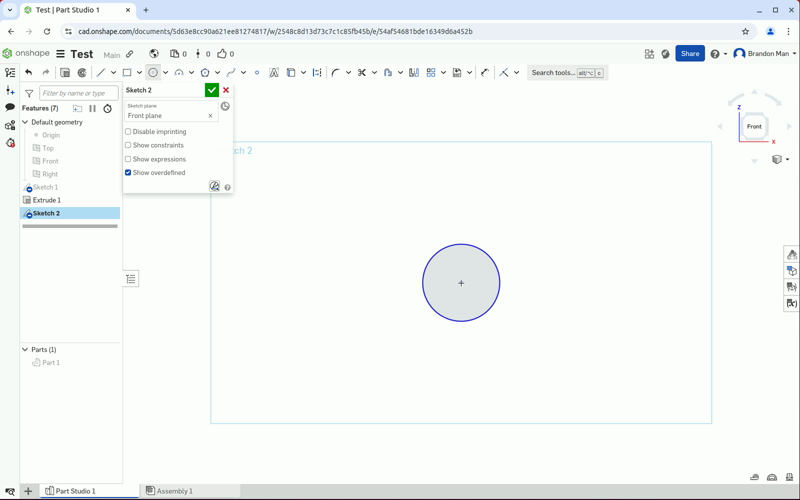
key_up(shift)
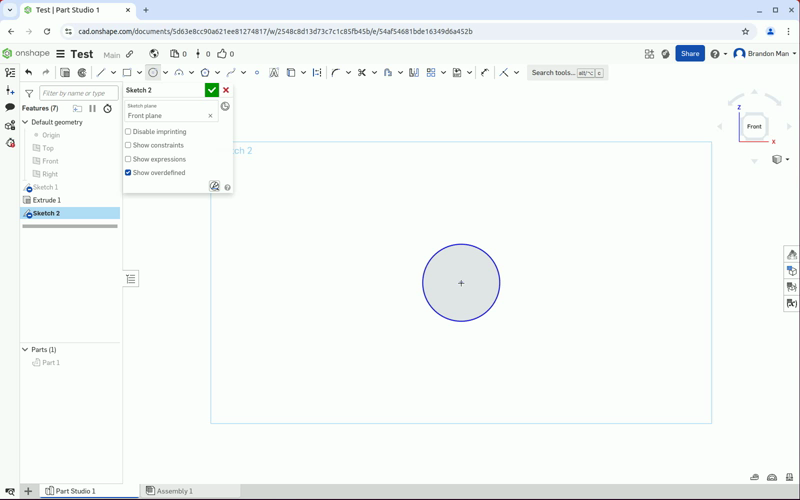
mouse_move(475, 282)
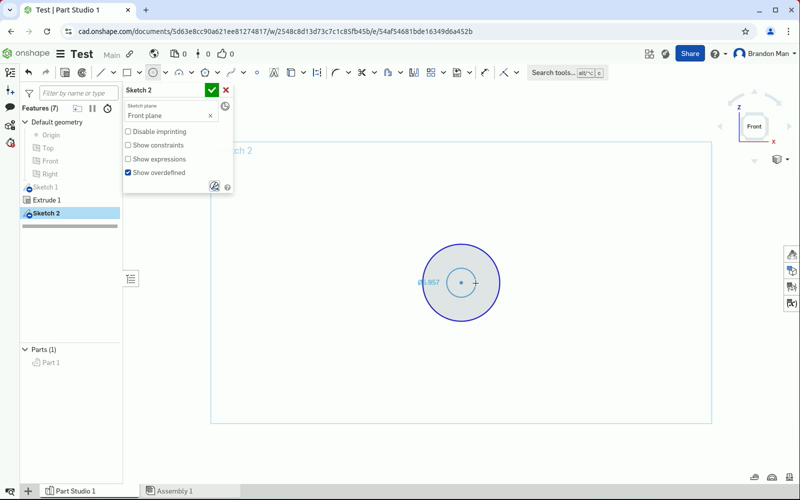
click(475, 282)
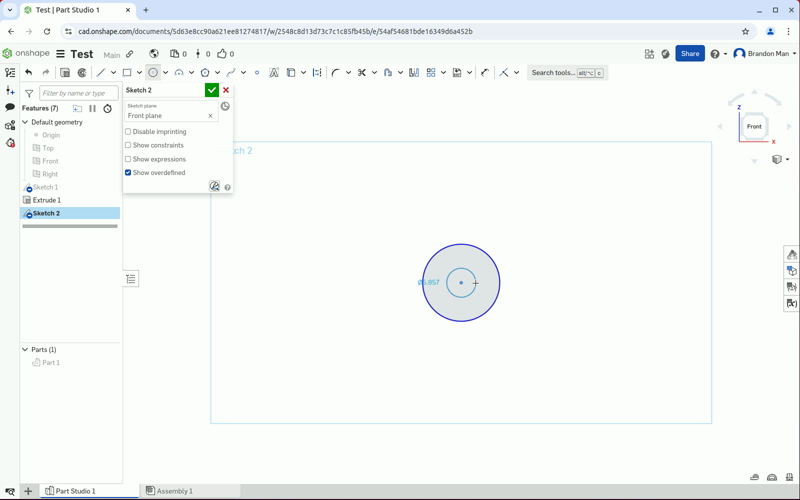
key(esc)
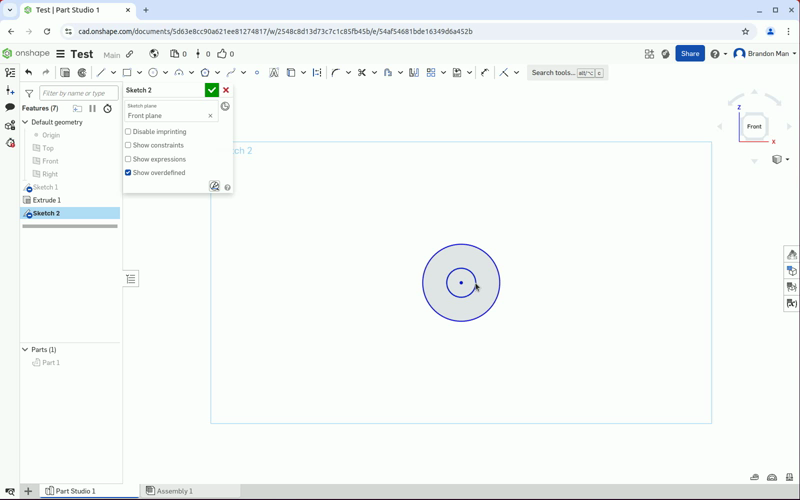
mouse_move(460, 257)
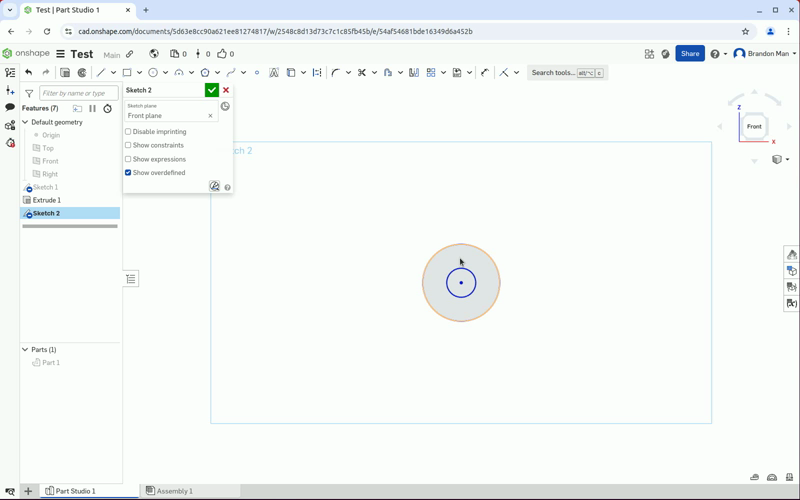
click(460, 257)
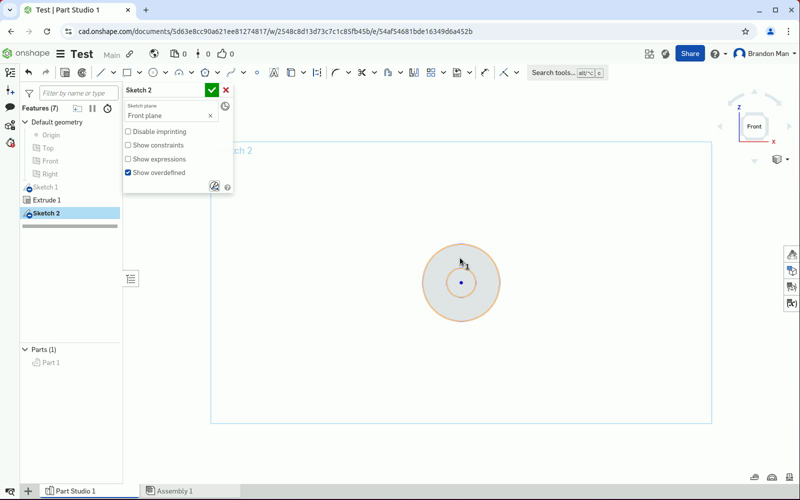
mouse_move(73, 352)
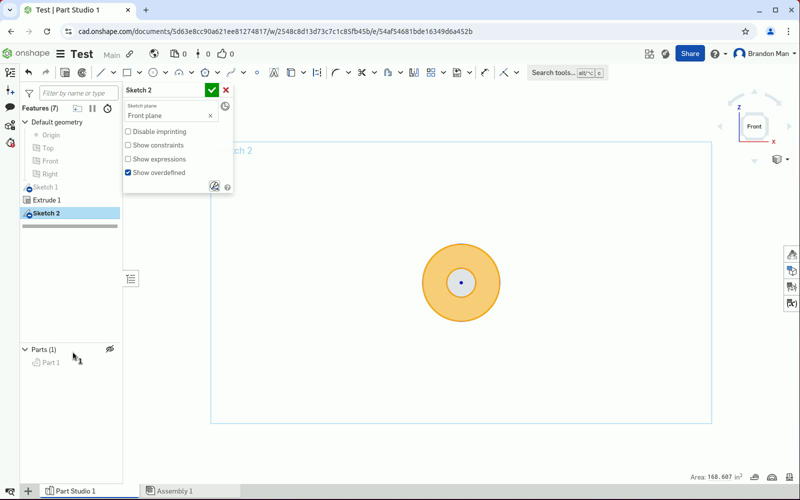
key(shift+y)
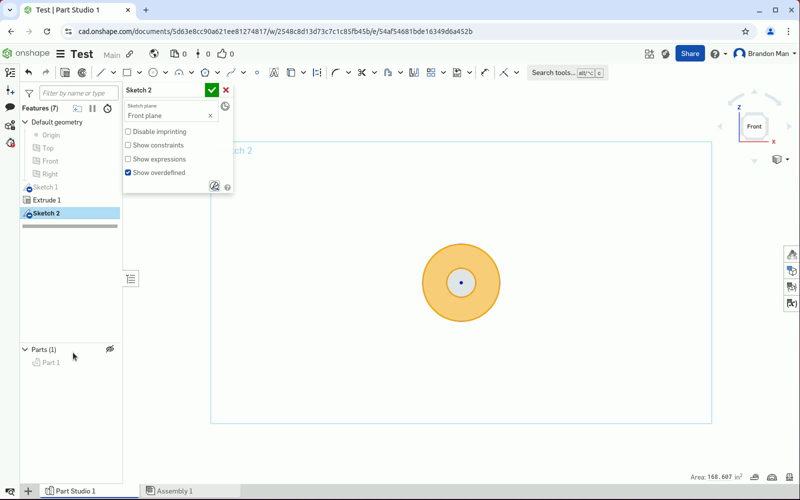
key(shift+e)
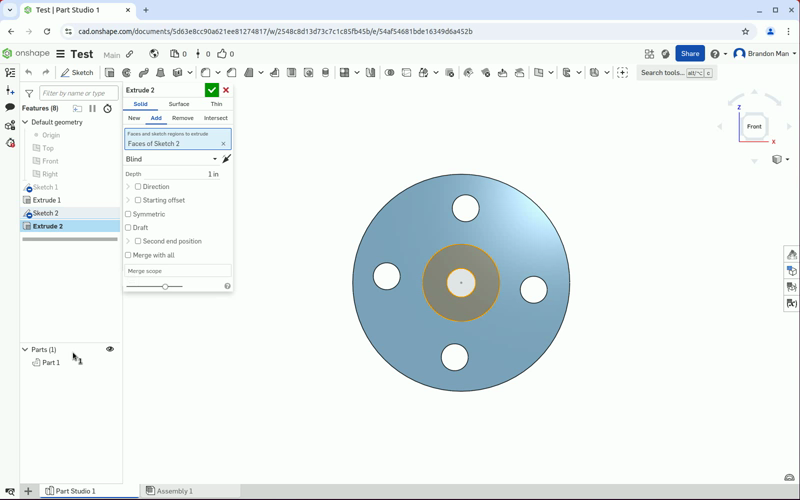
mouse_move(143, 106)
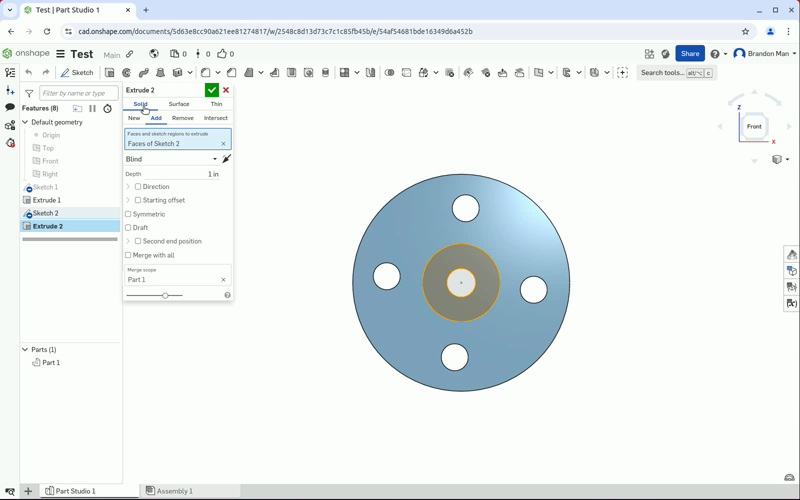
click(143, 106)
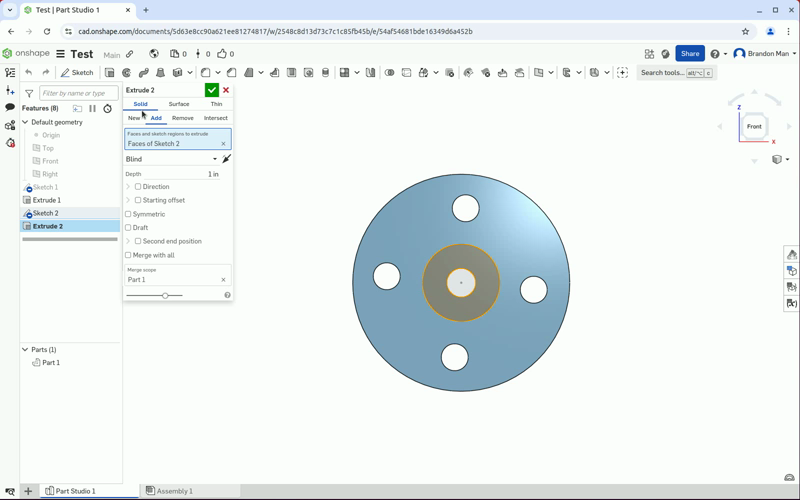
mouse_move(137, 120)
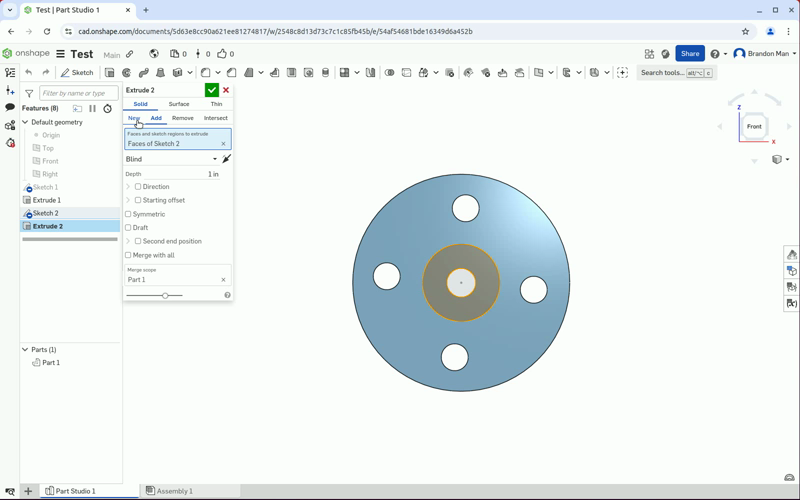
click(137, 120)
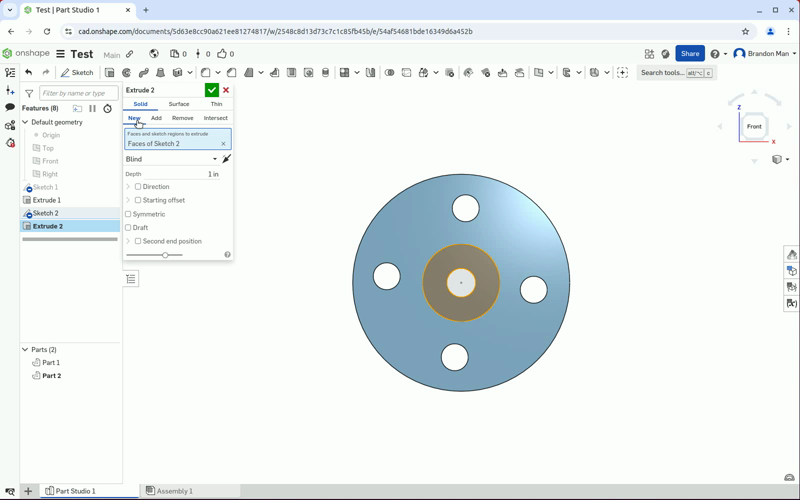
key(tab, 4)
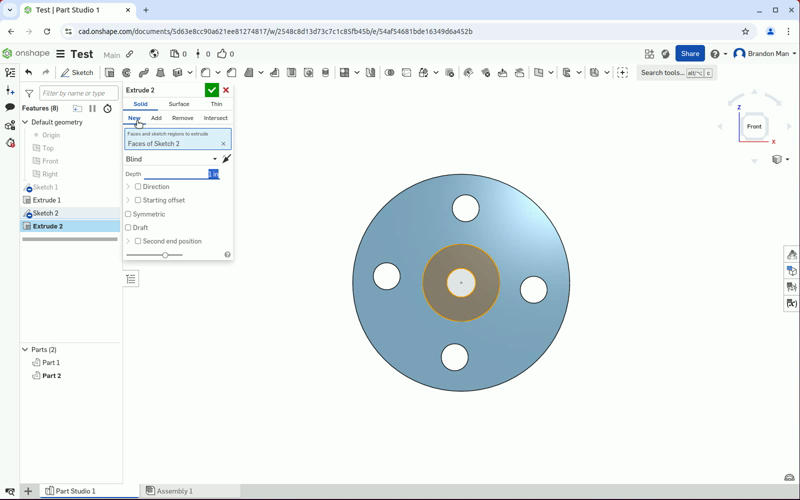
text(11.554)
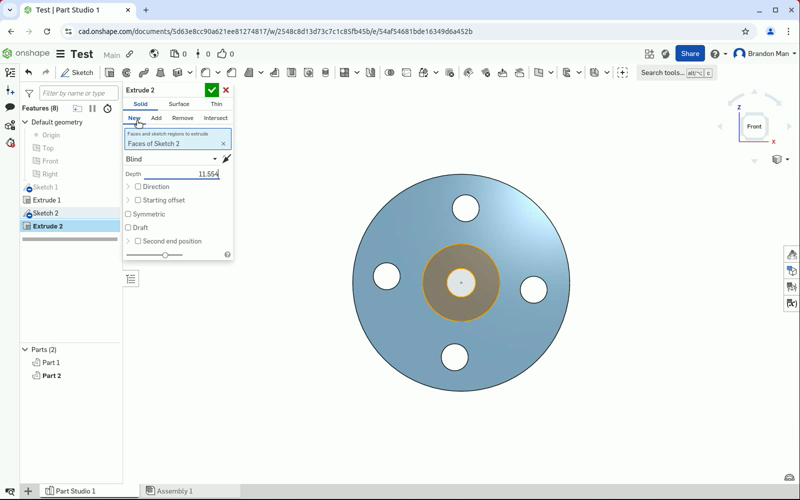
key(tab, 3)
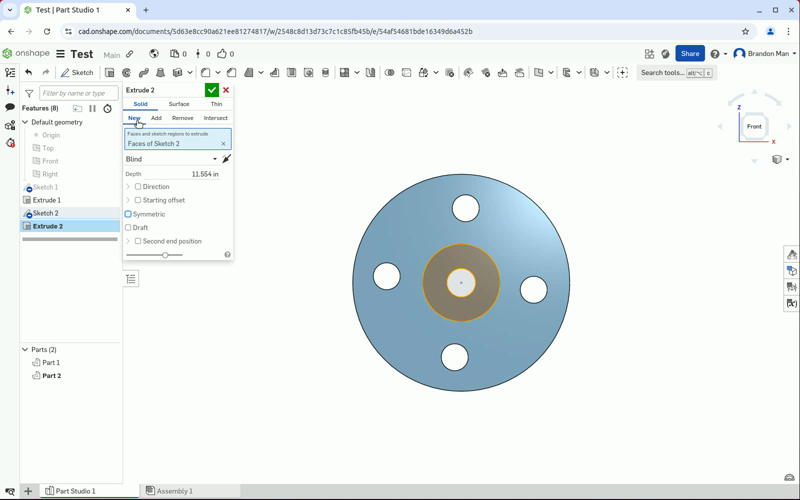
key(space)
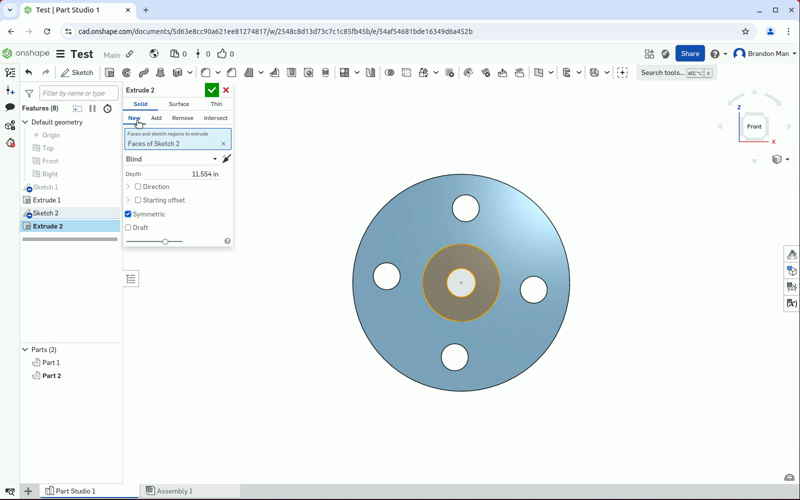
key(enter)
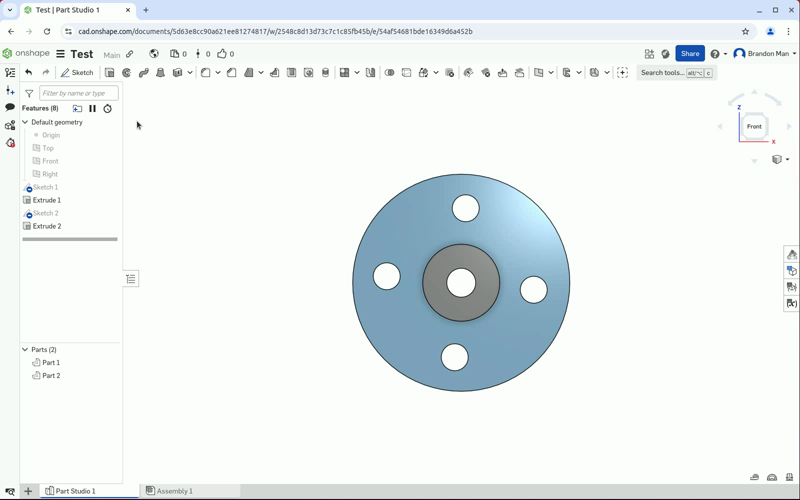
key(shift+h)
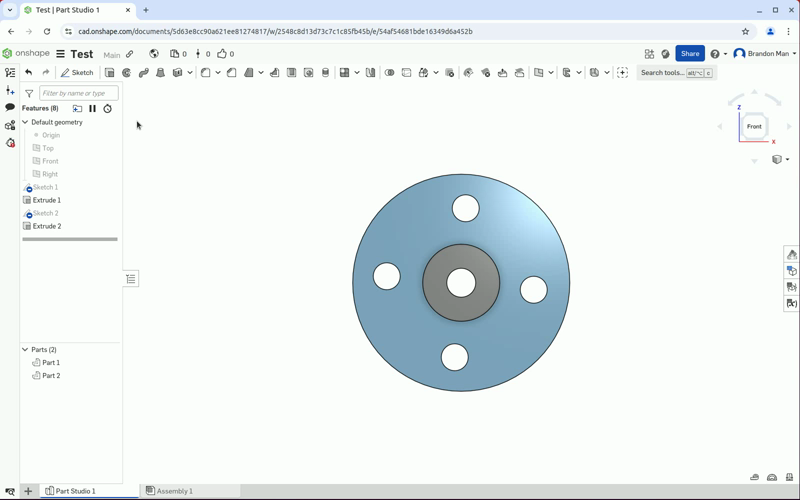
key(shift+h)
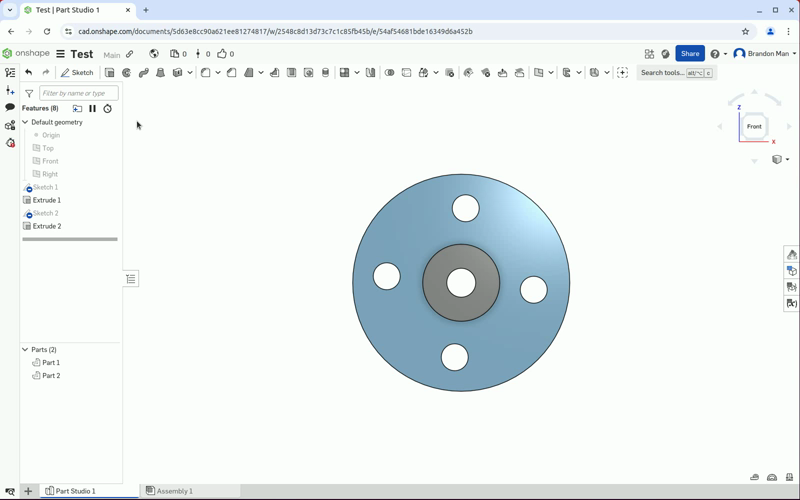
mouse_move(73, 189)
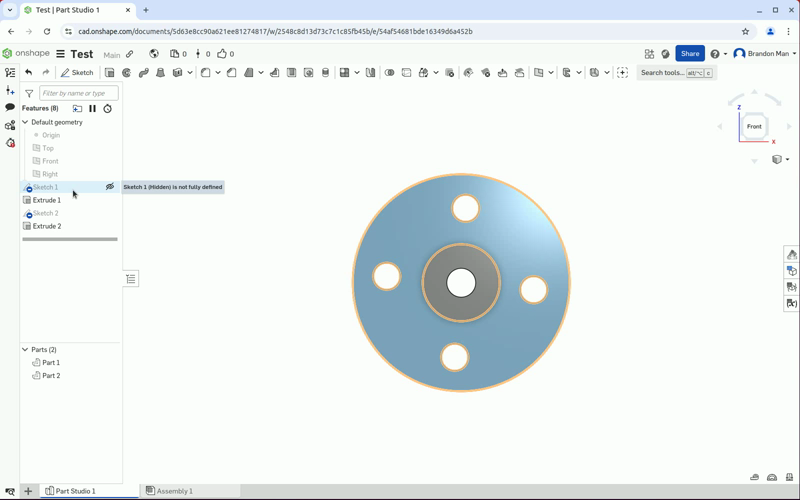
click(73, 189)
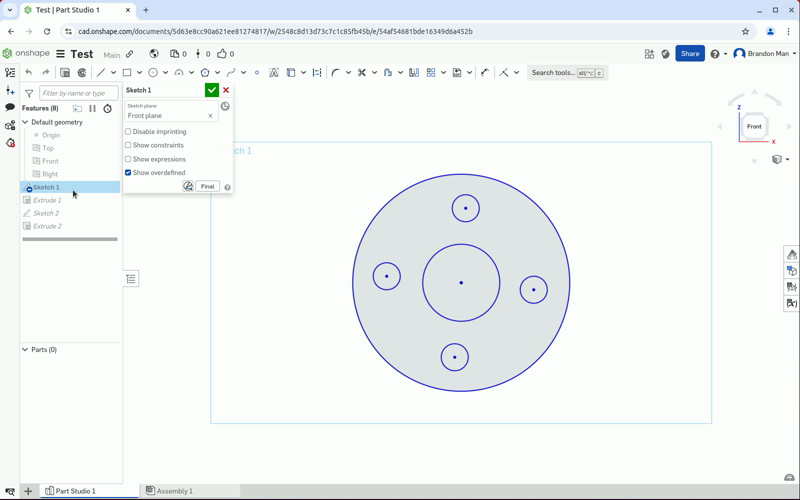
mouse_move(229, 92)
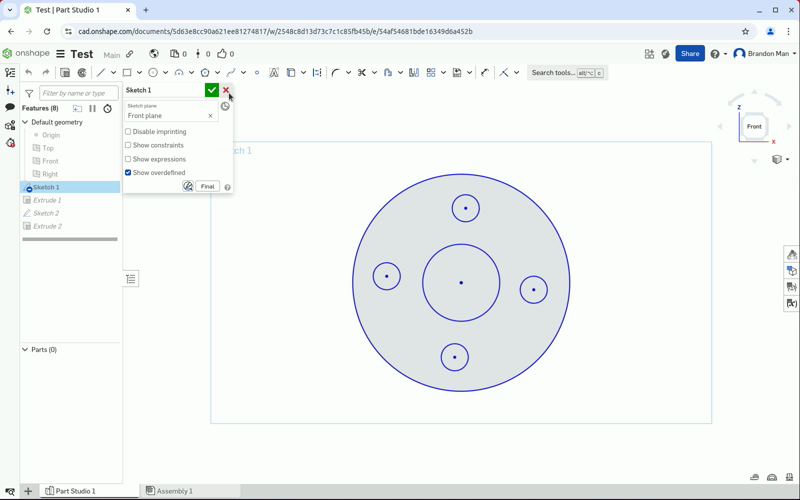
click(229, 92)
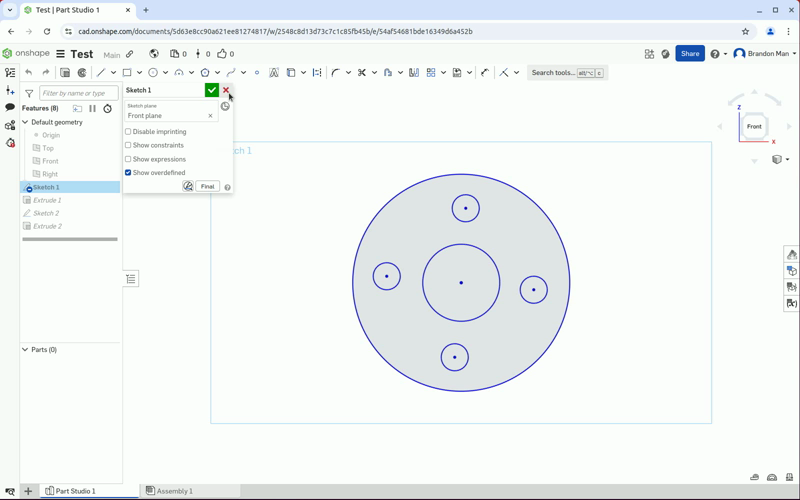
key(shift+s)
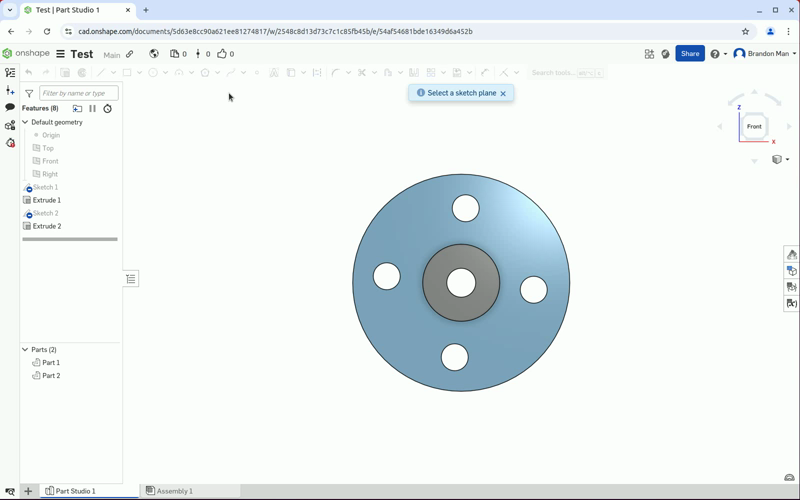
mouse_move(73, 163)
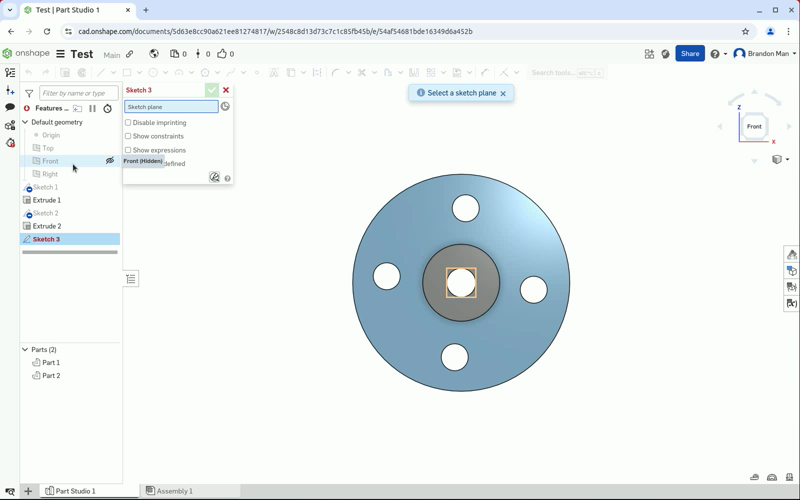
click(73, 163)
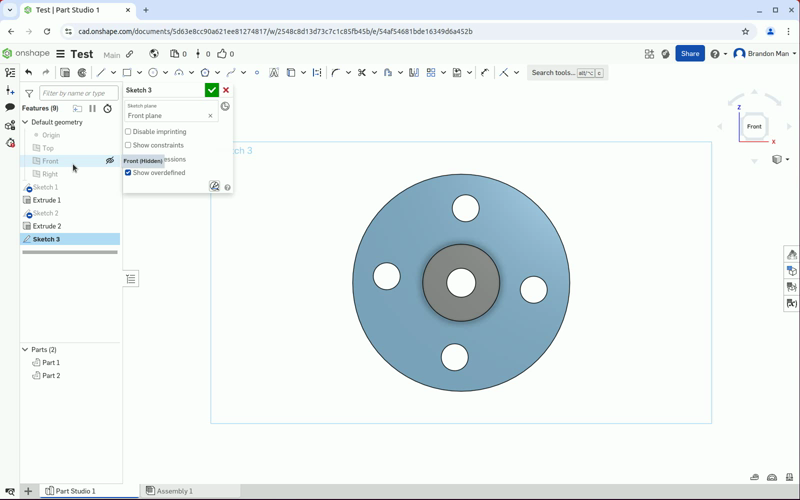
mouse_move(73, 352)
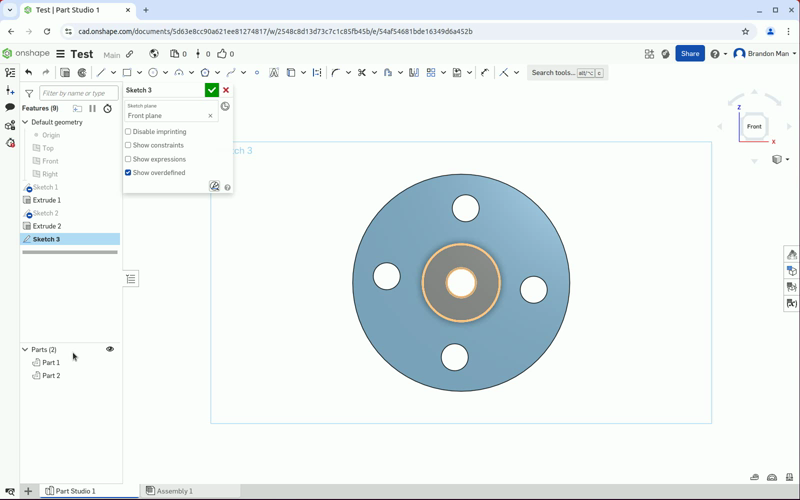
key(y)
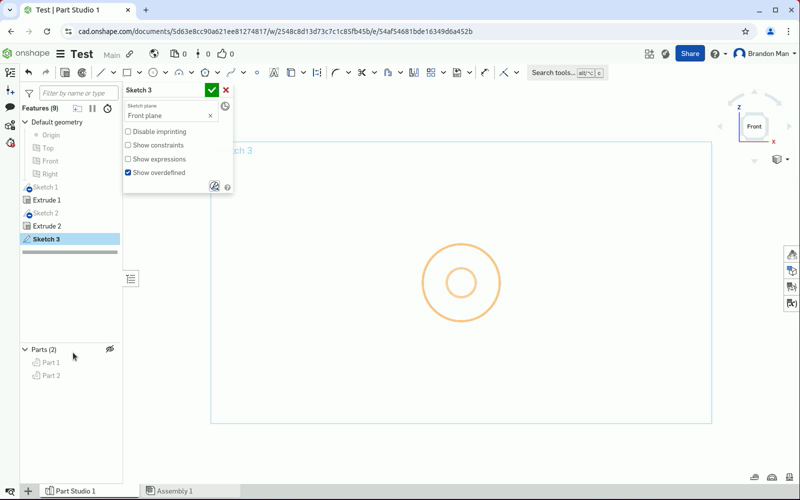
key(c)
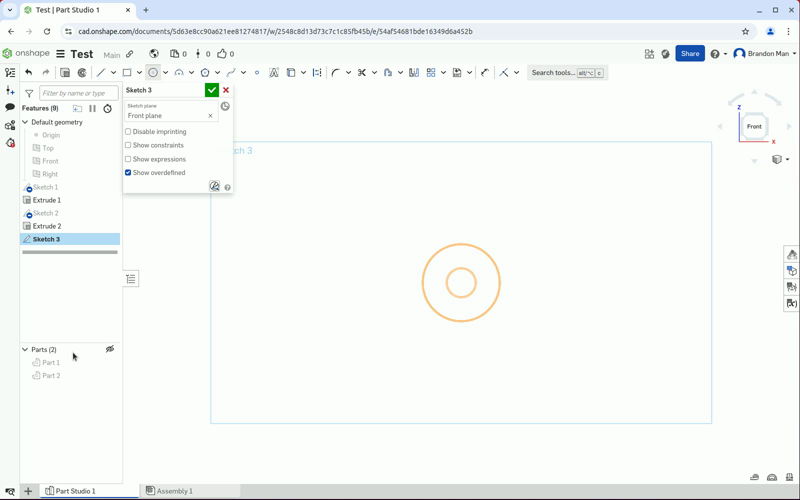
key_down(shift)
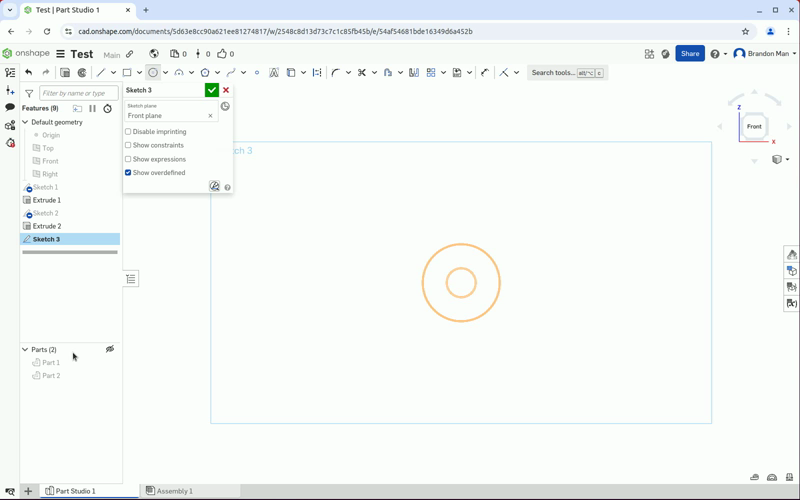
mouse_move(461, 282)
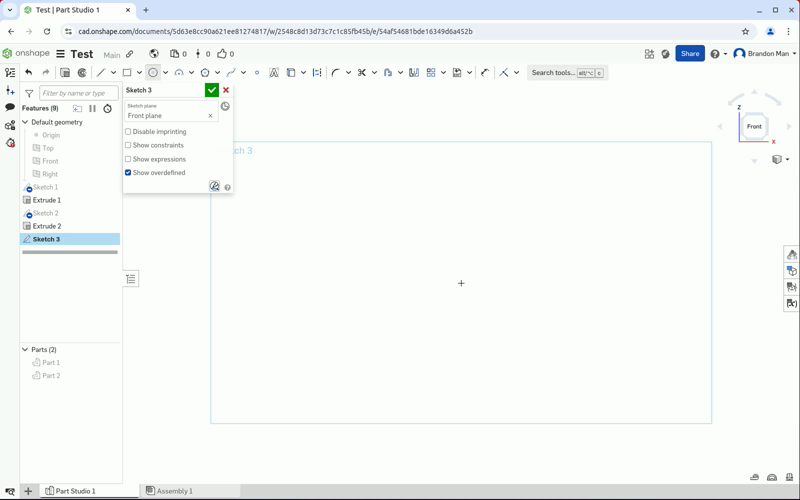
click(461, 282)
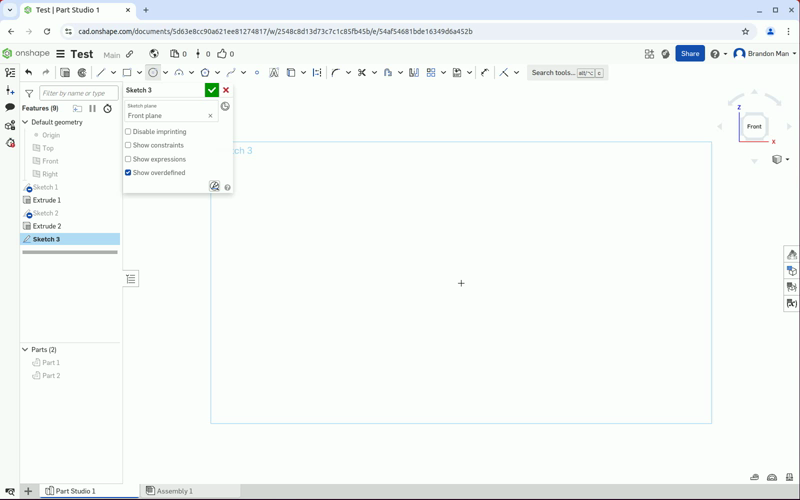
key_up(shift)
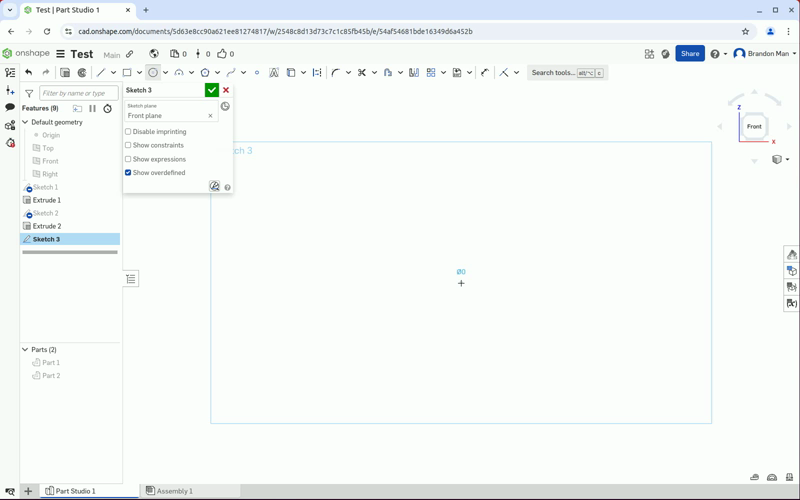
mouse_move(574, 282)
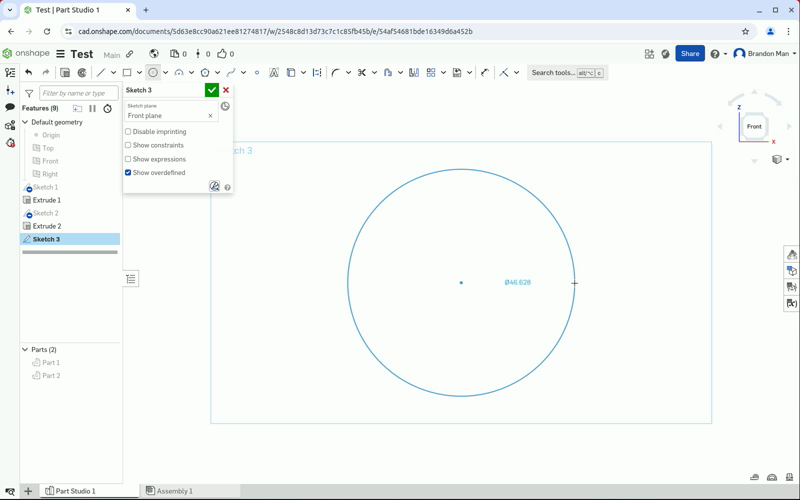
click(574, 282)
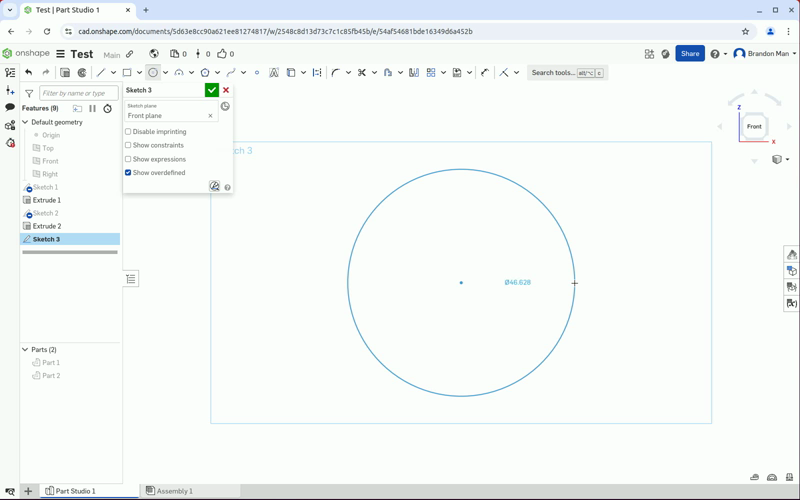
key(esc)
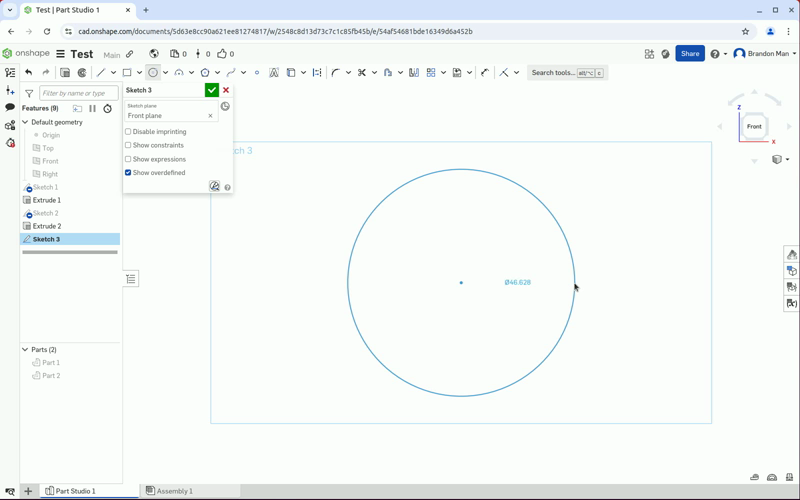
key(c)
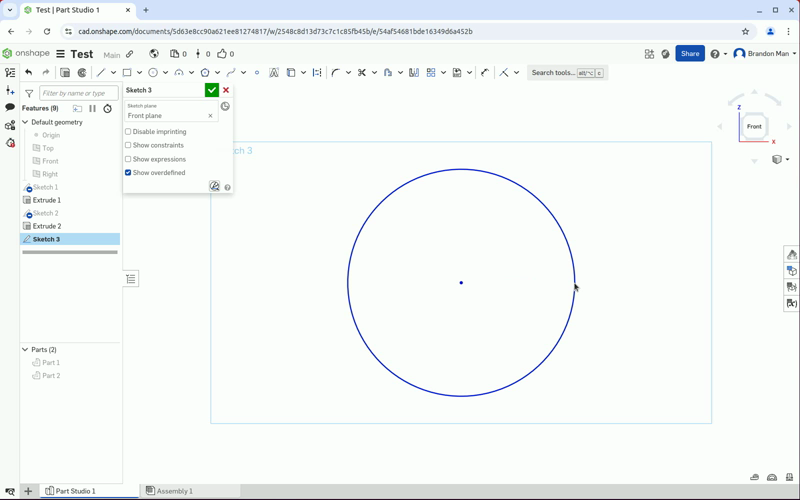
key_down(shift)
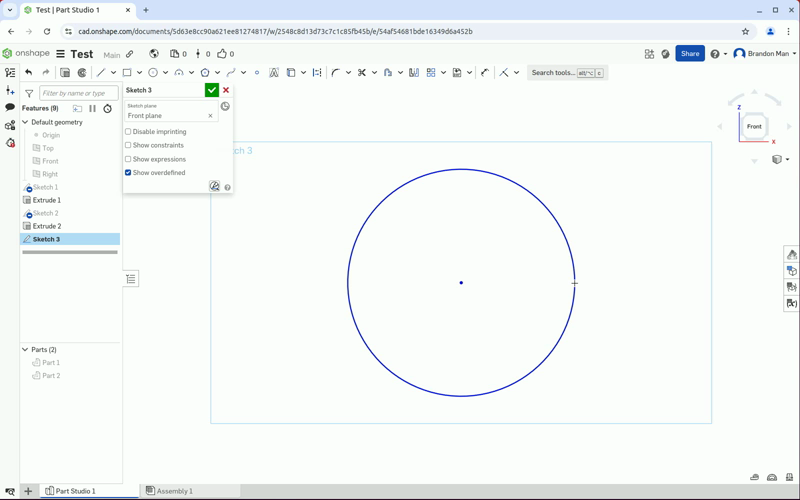
mouse_move(461, 282)
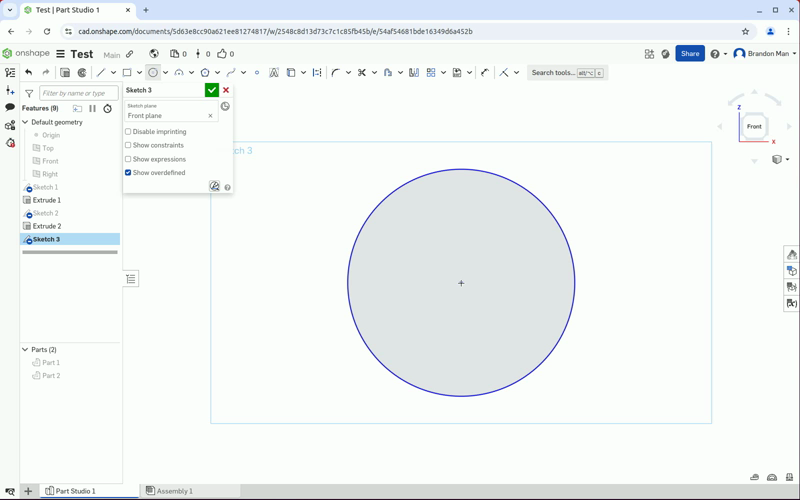
click(461, 282)
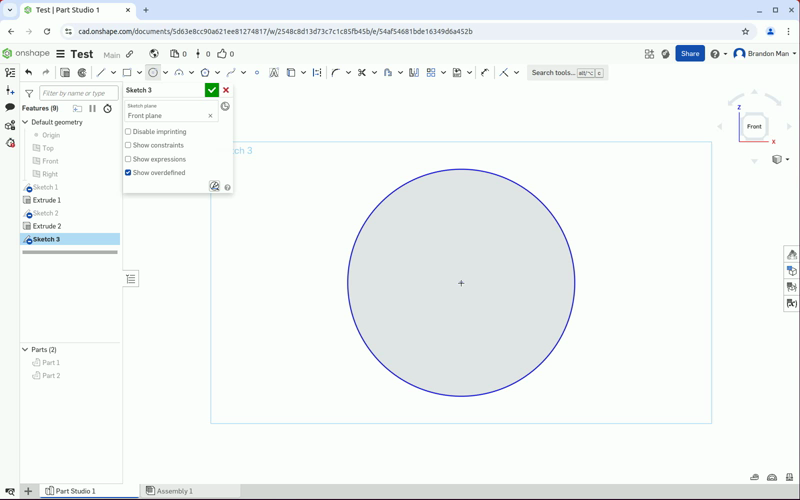
key_up(shift)
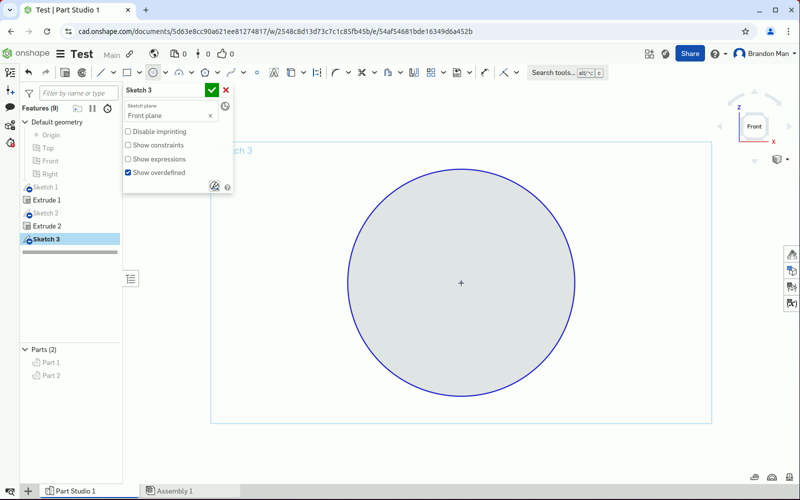
mouse_move(569, 282)
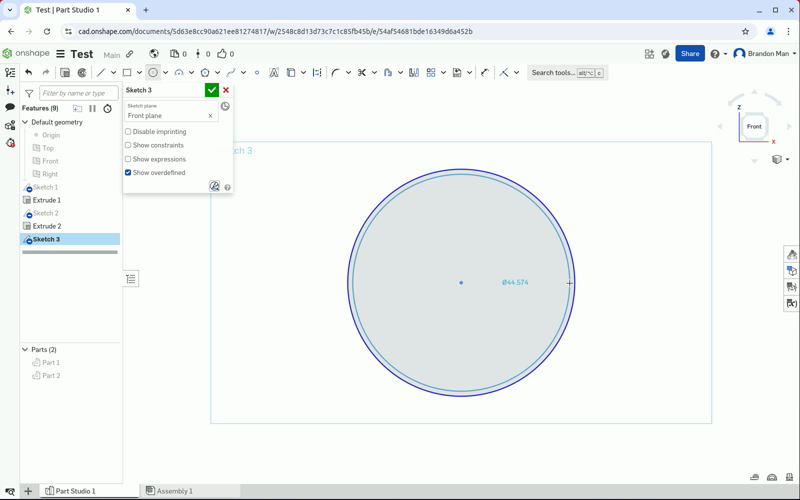
click(569, 282)
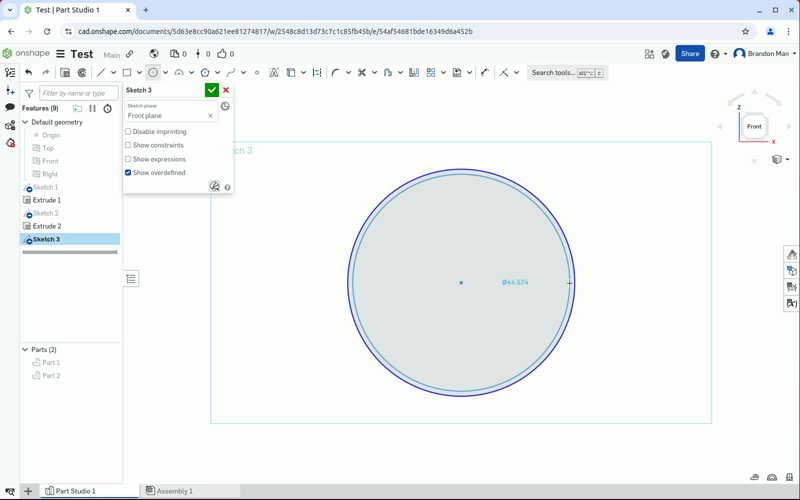
key(esc)
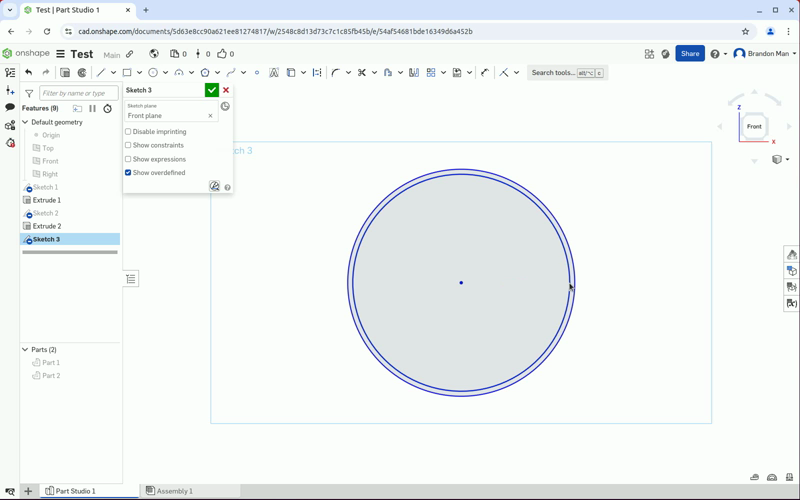
mouse_move(394, 195)
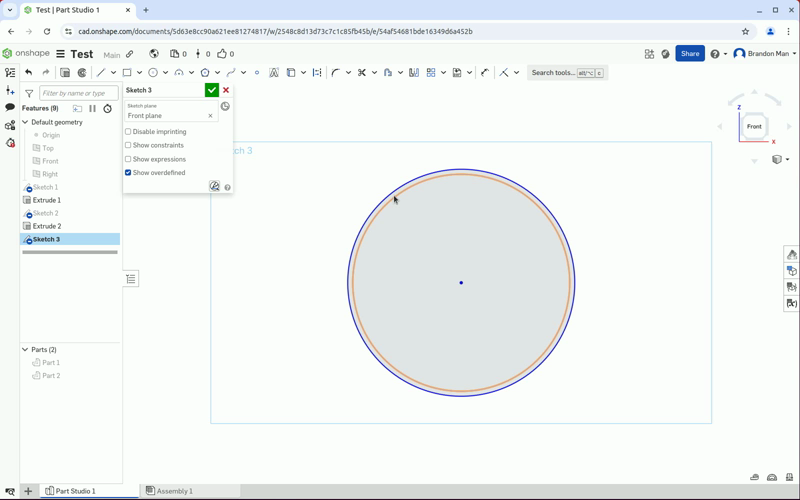
click(394, 195)
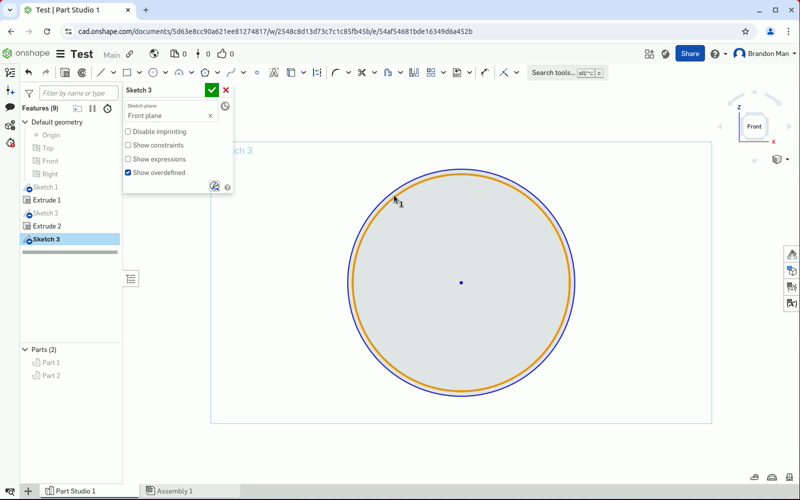
mouse_move(73, 352)
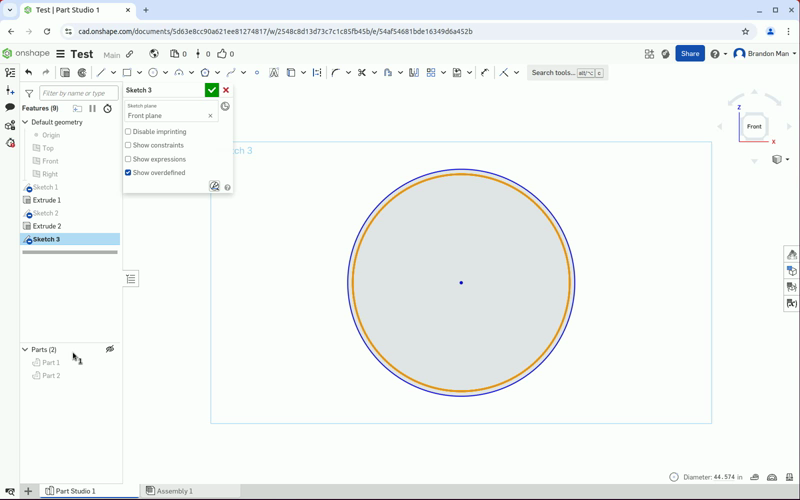
key(shift+y)
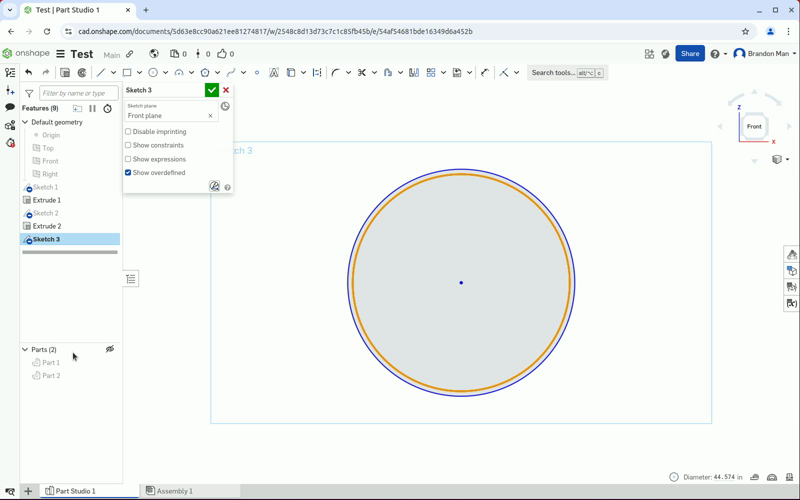
key(shift+e)
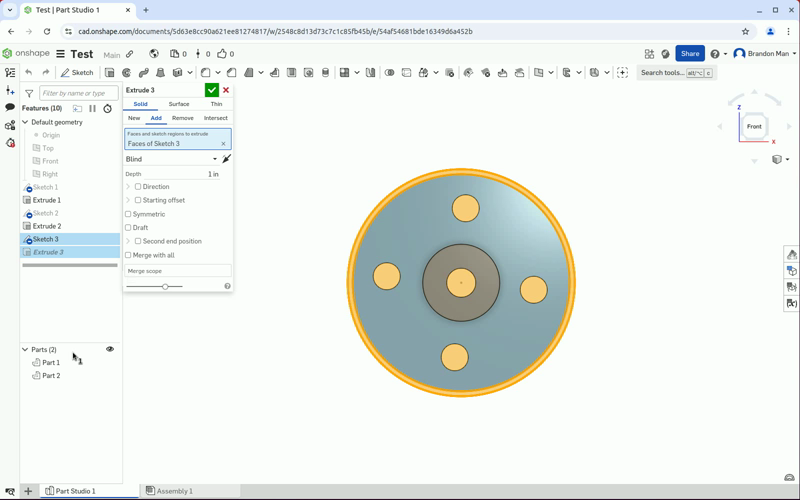
mouse_move(143, 106)
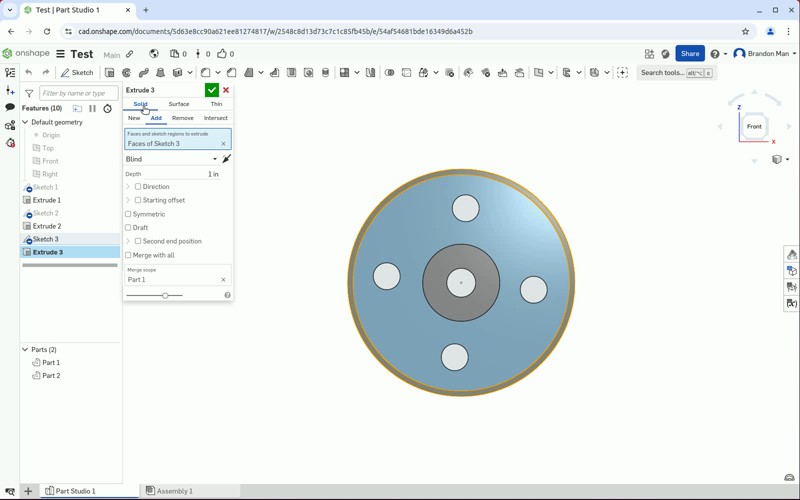
click(143, 106)
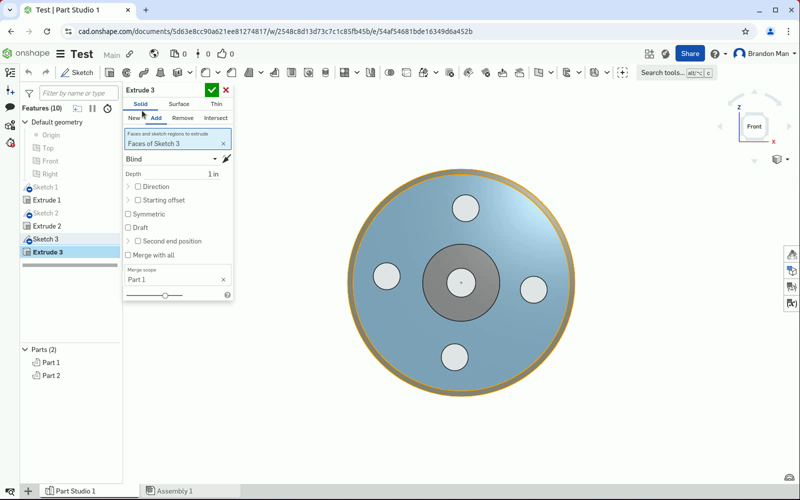
mouse_move(137, 120)
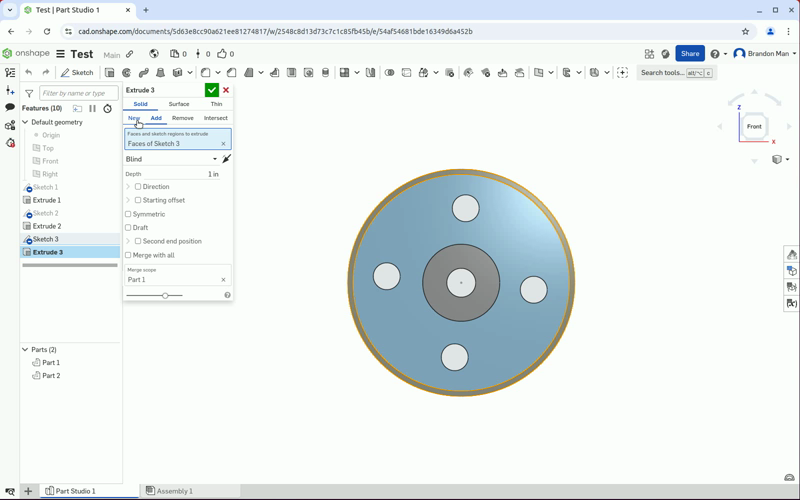
click(137, 120)
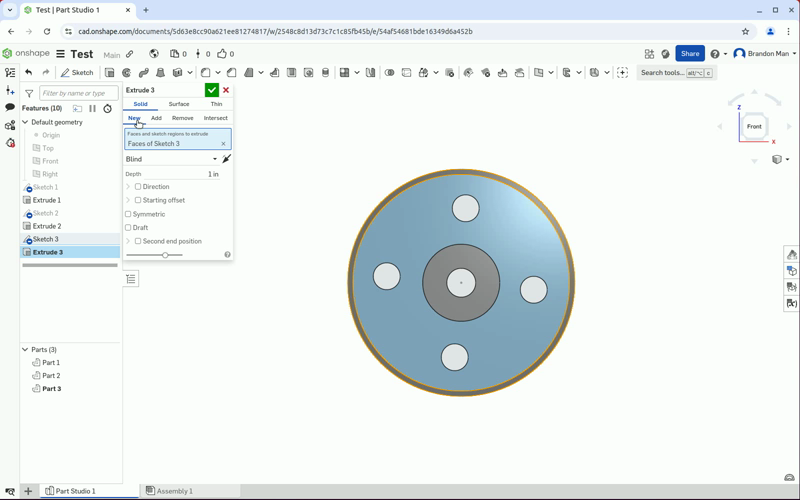
key(tab, 4)
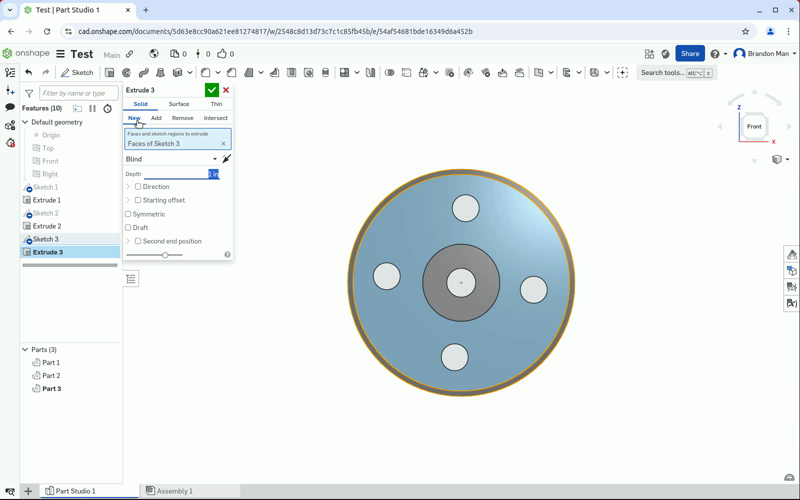
text(11.554)
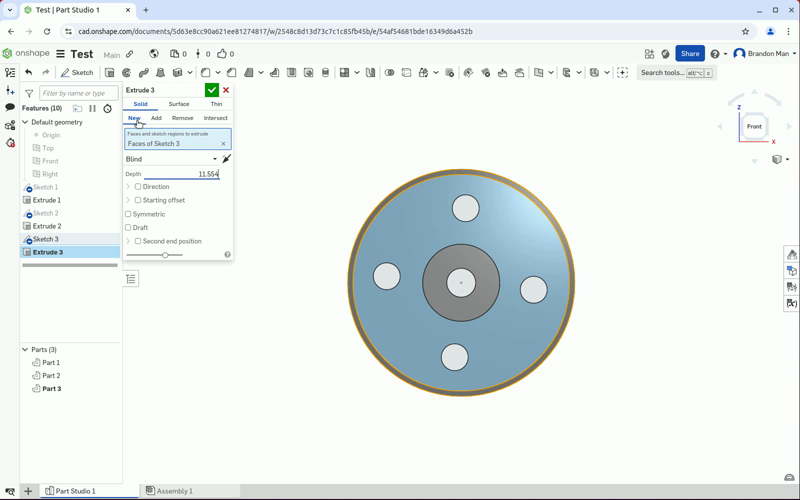
key(tab, 3)
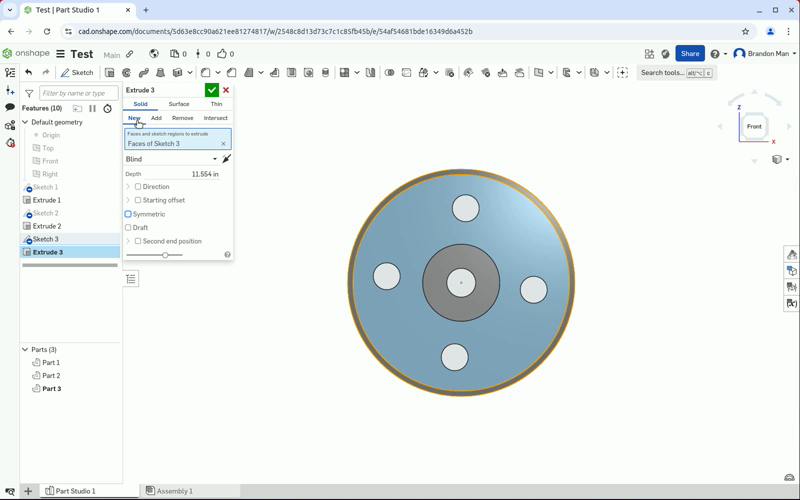
key(space)
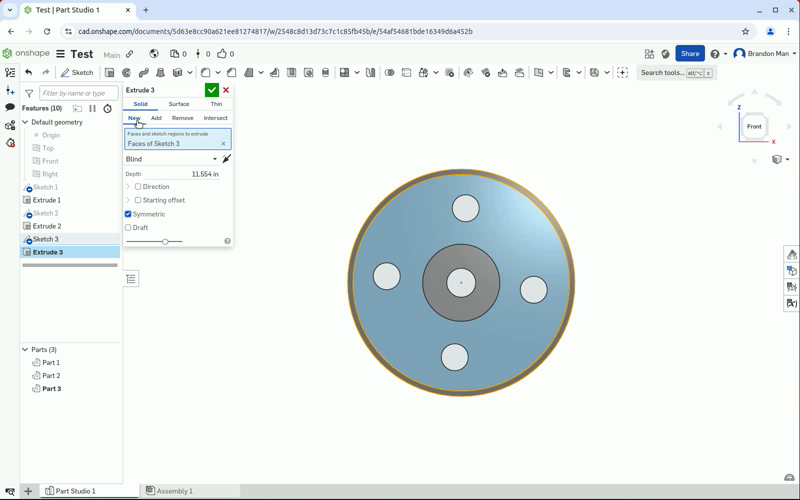
key(enter)
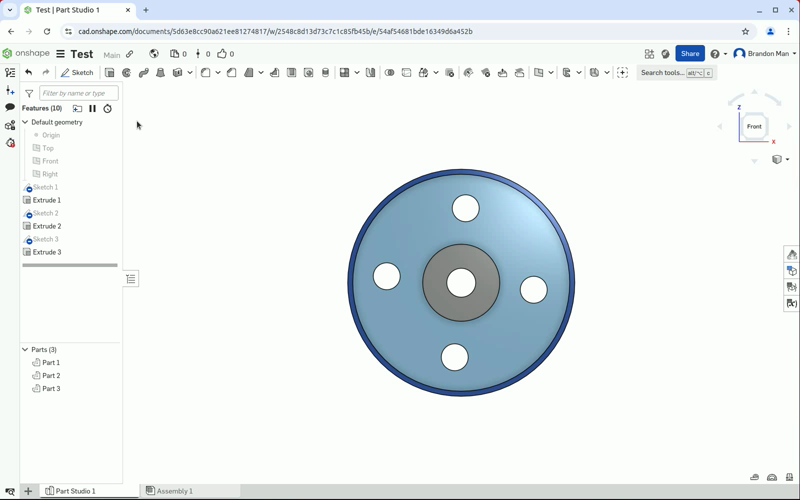
key(shift+h)
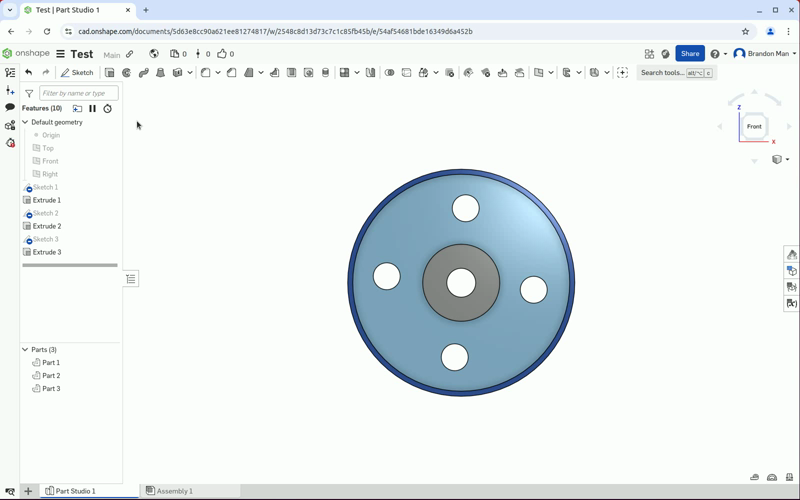
key(shift+h)
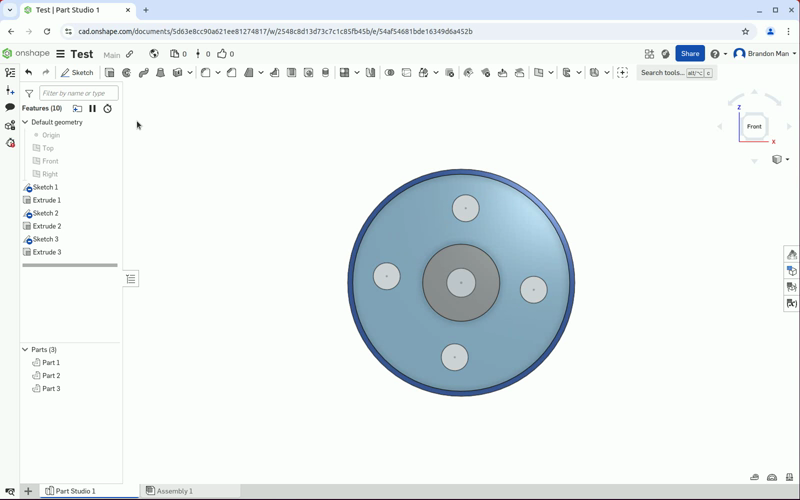
key(shift+7)
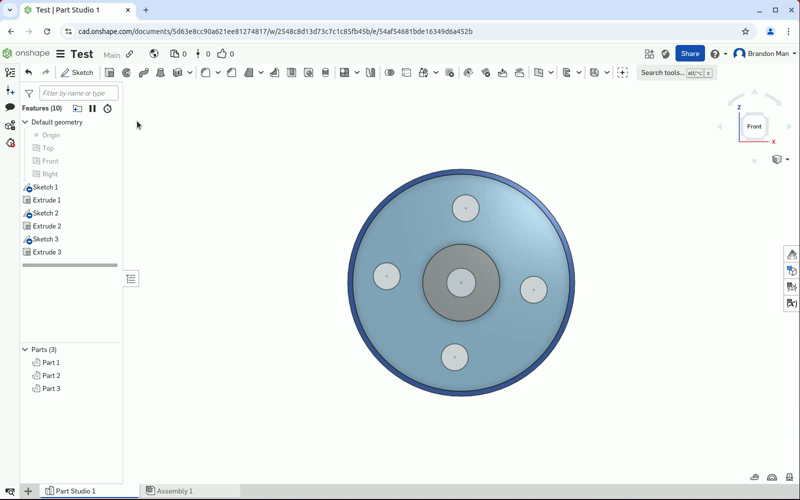
key(left, 2)
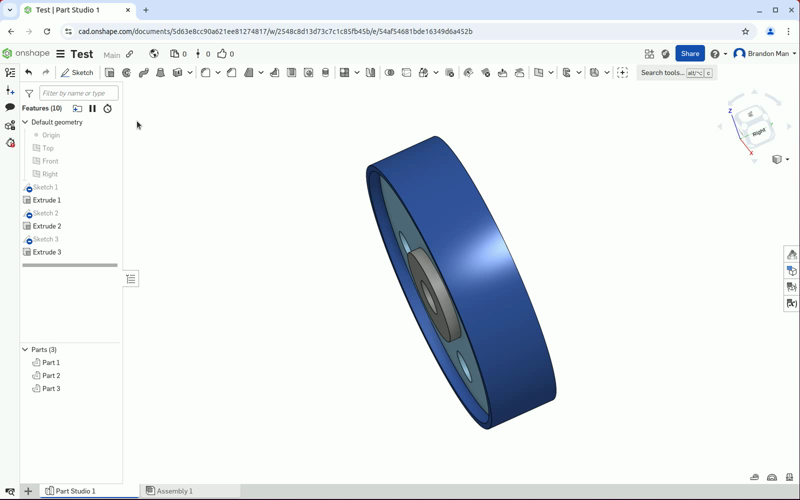
key(down, 2)
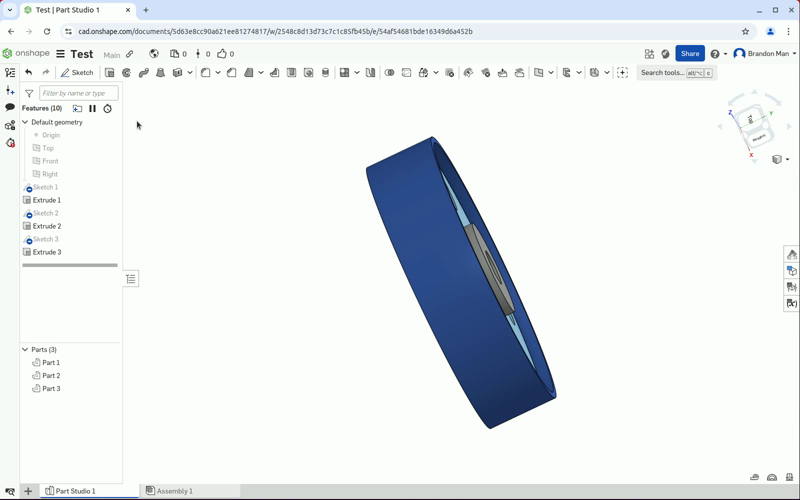
key(up, 2)
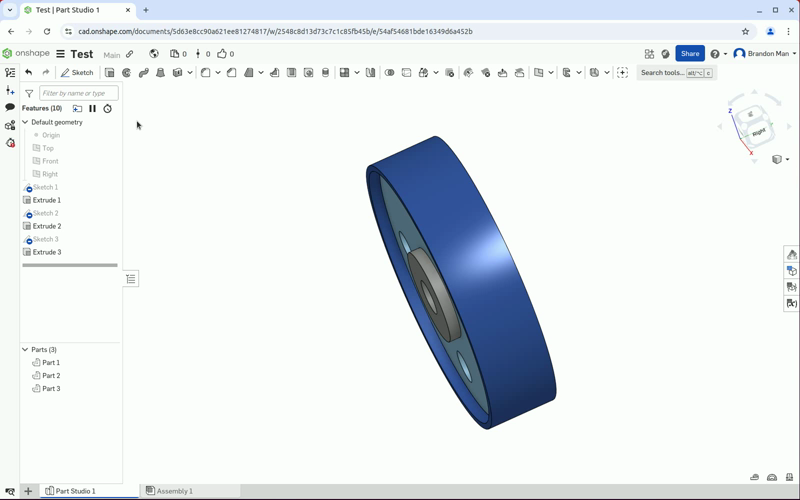
key(right, 2)
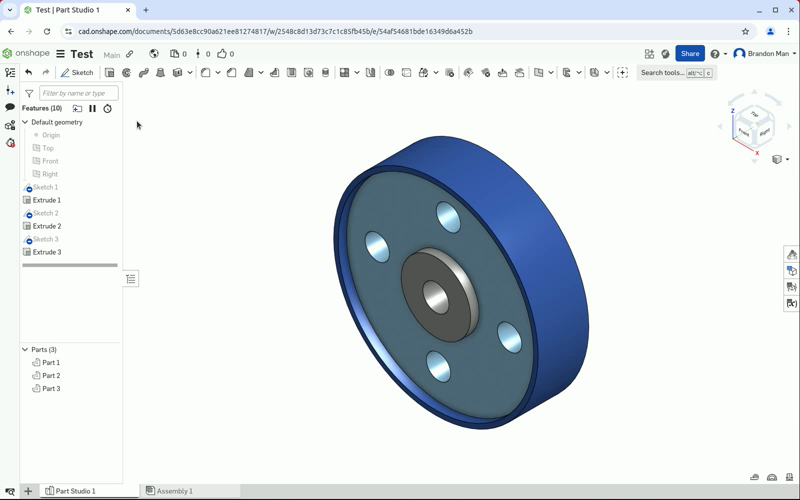
mouse_move(73, 189)
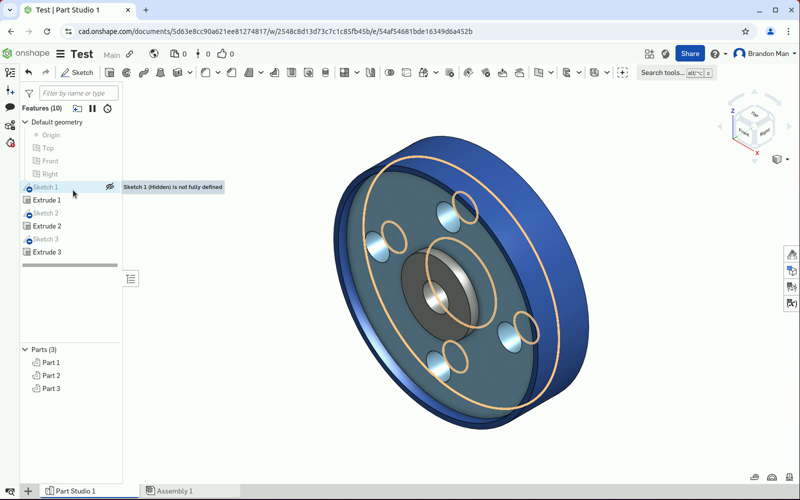
click(73, 189)